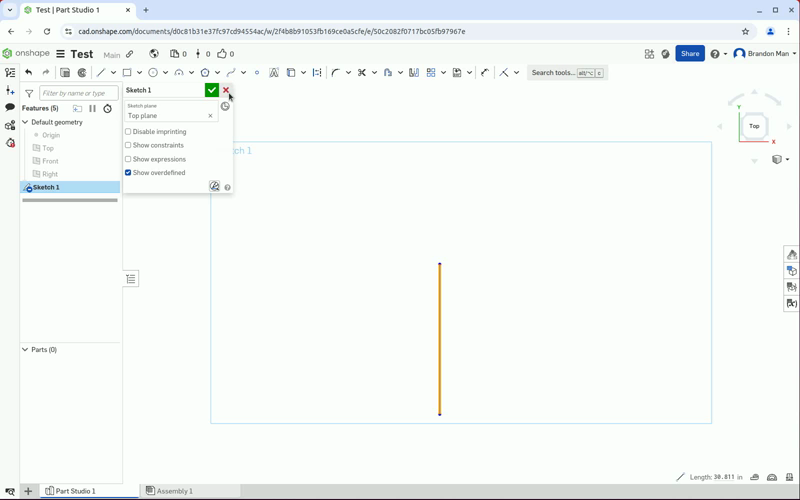
key(shift+h)
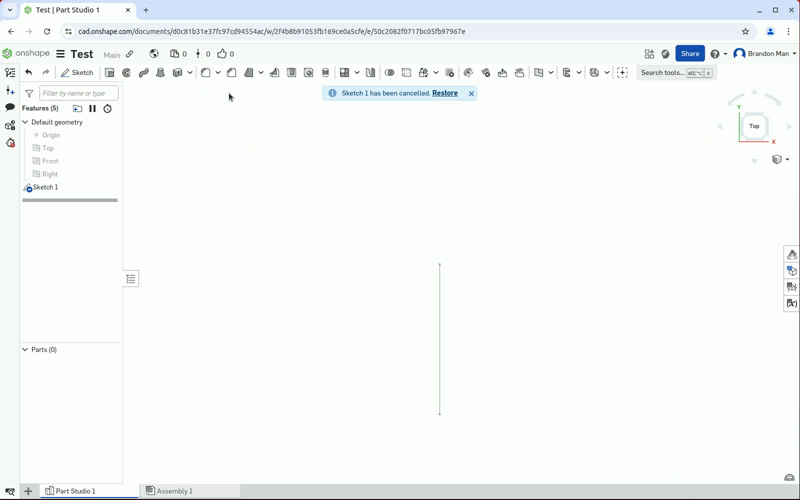
key(shift+s)
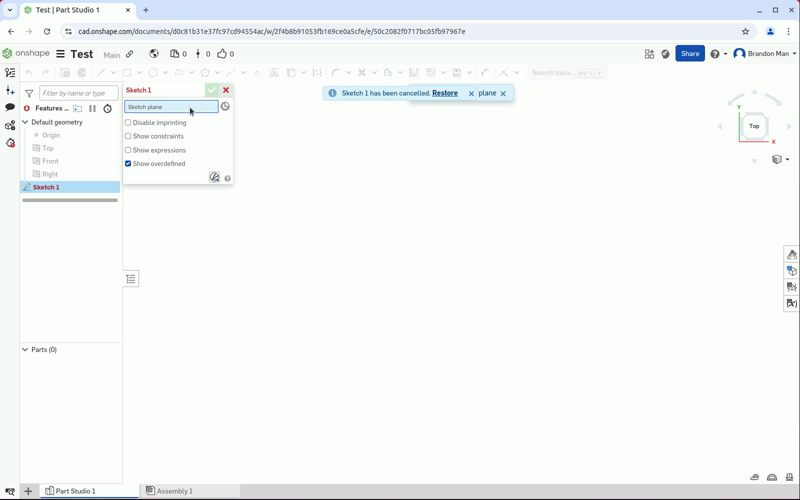
mouse_move(73, 150)
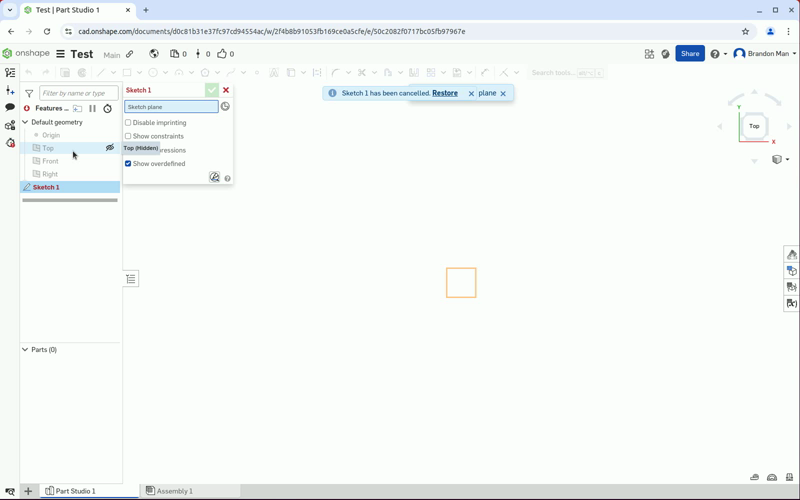
click(73, 150)
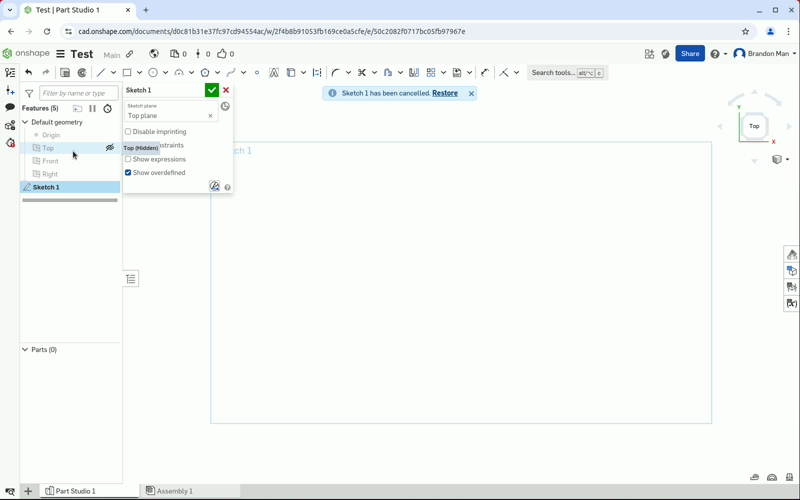
mouse_move(73, 352)
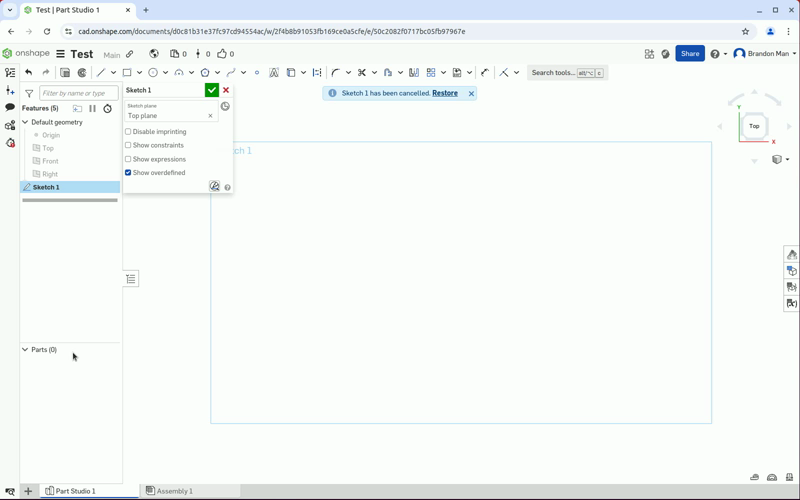
key(y)
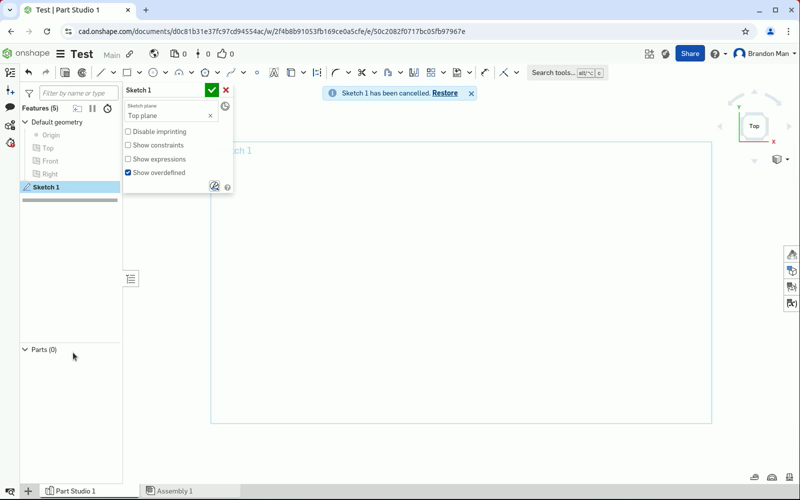
key(l)
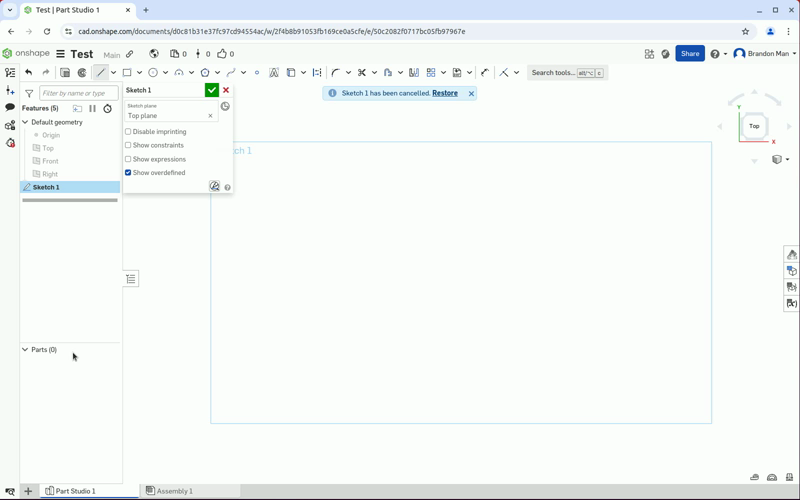
key_down(shift)
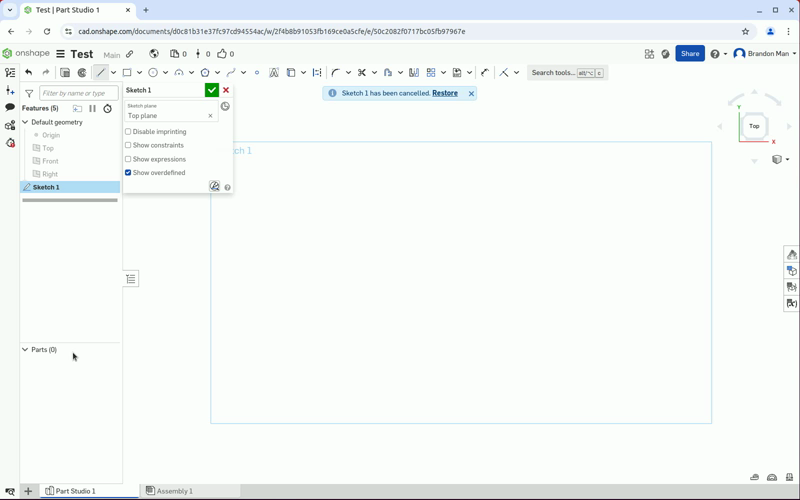
mouse_move(365, 339)
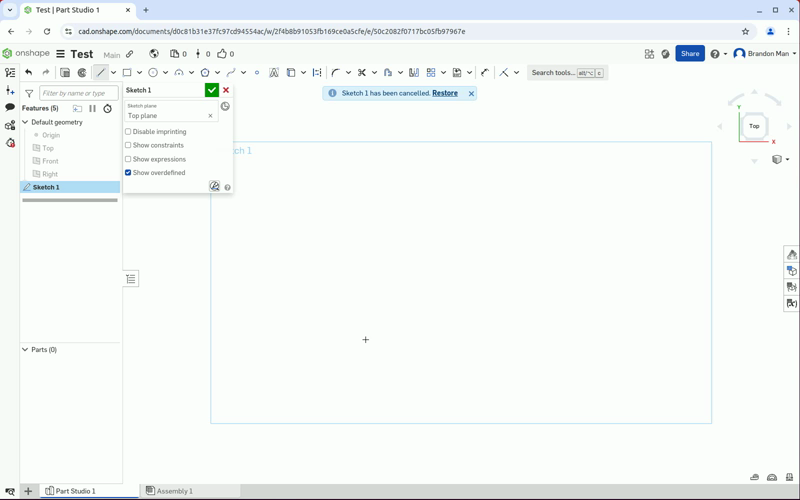
click(365, 339)
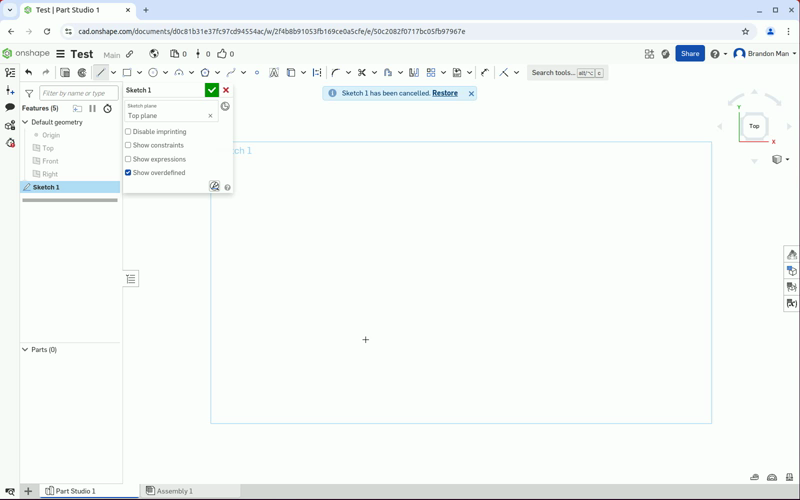
key_up(shift)
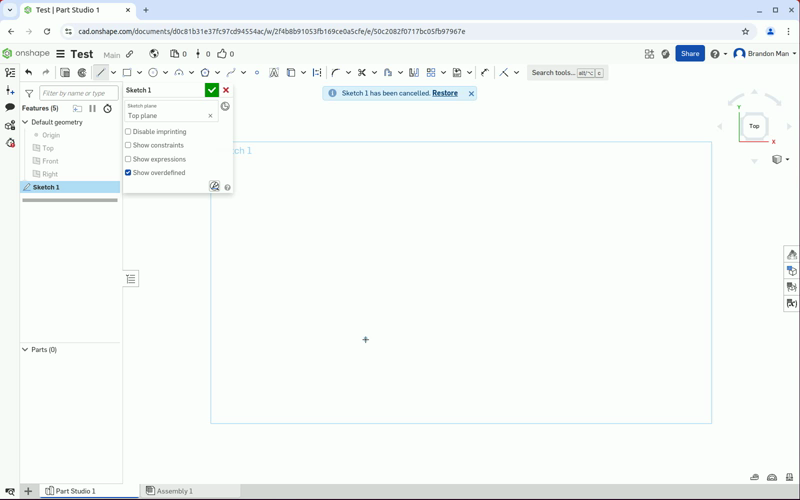
key_down(shift)
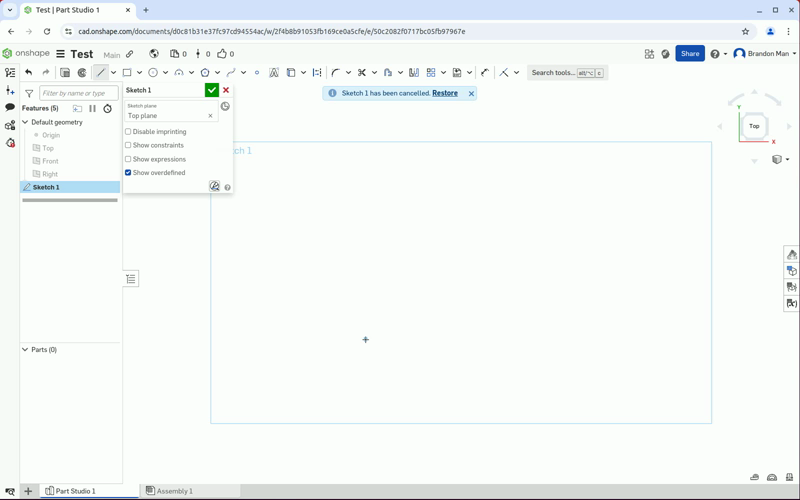
mouse_move(553, 339)
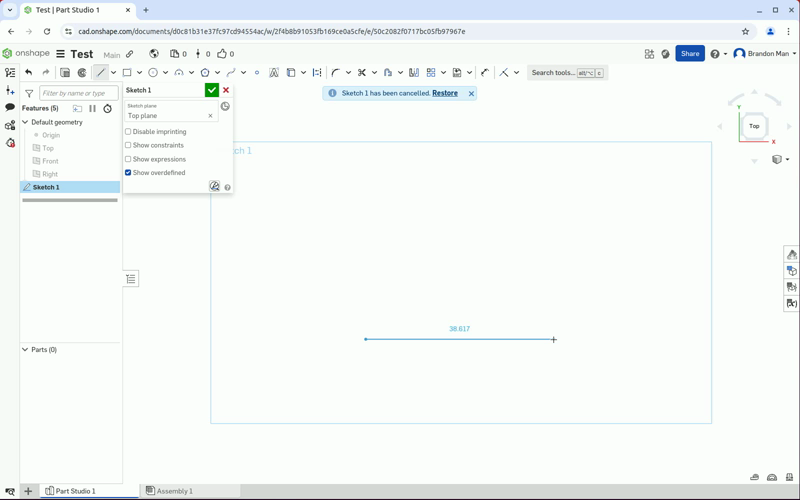
click(553, 339)
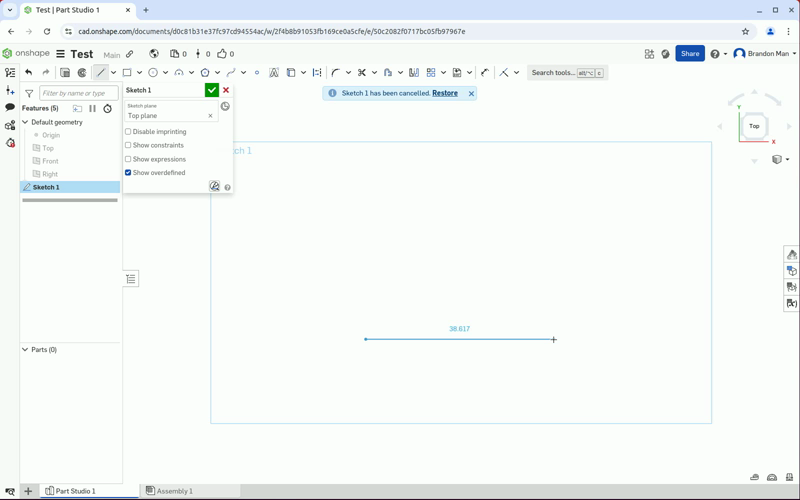
key_up(shift)
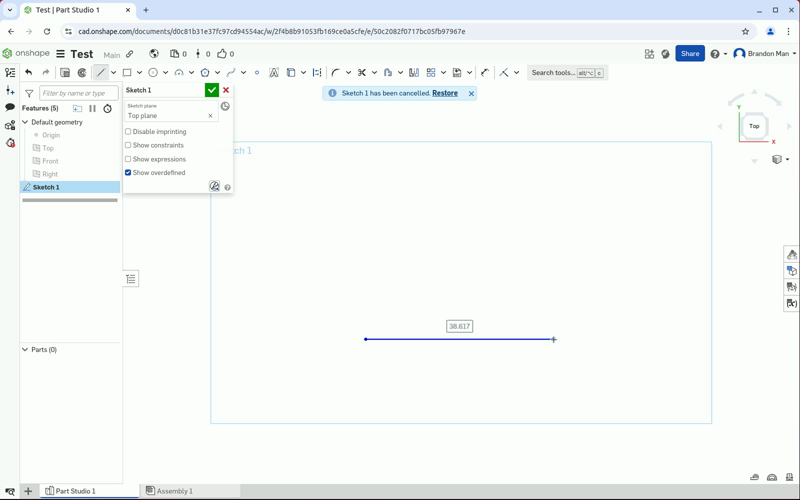
key_down(shift)
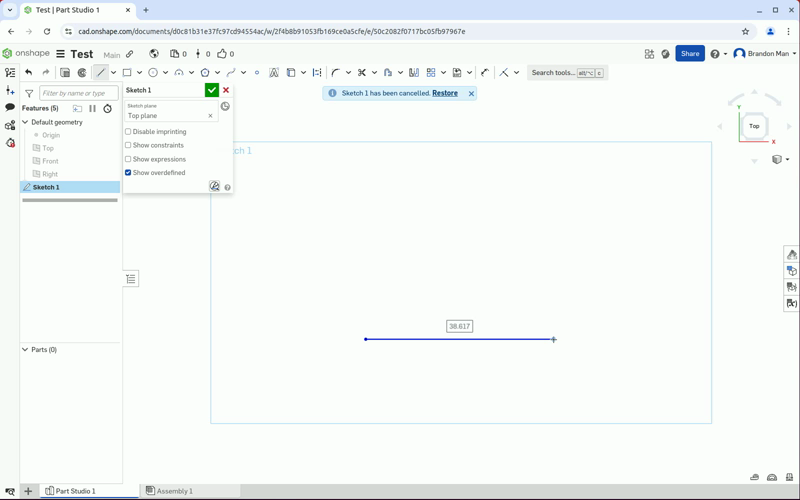
mouse_move(553, 226)
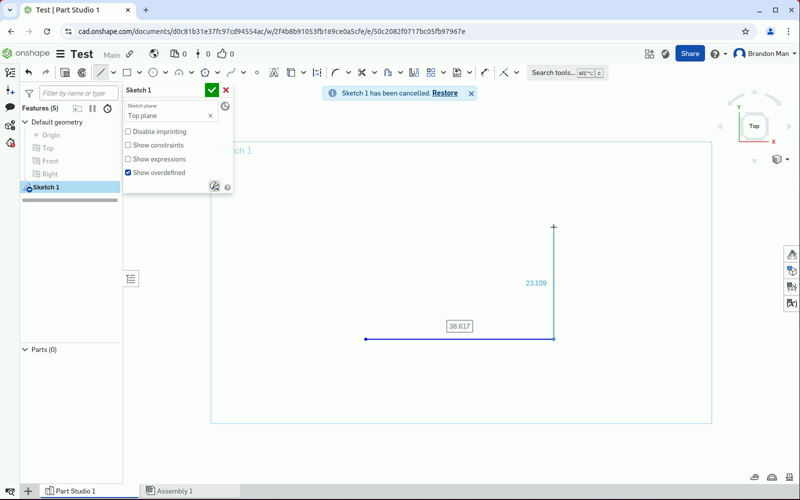
click(553, 226)
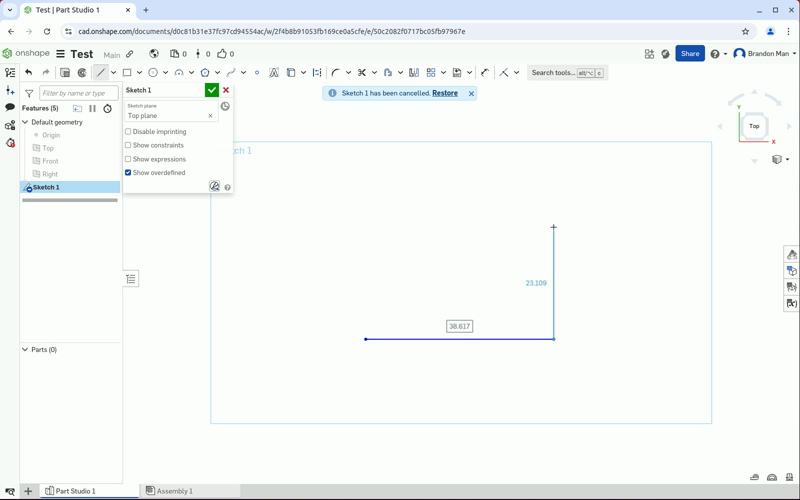
key_up(shift)
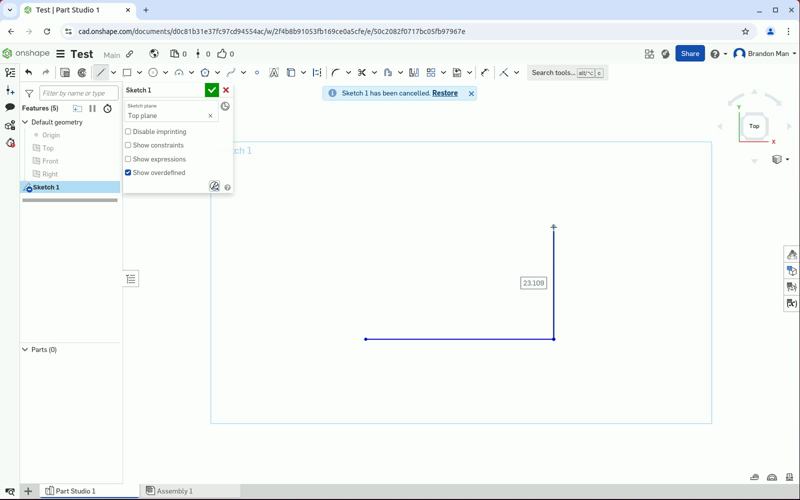
key_down(shift)
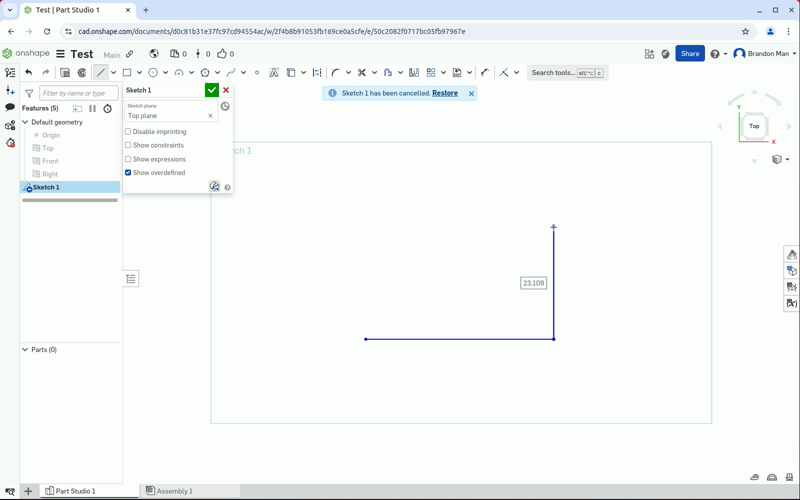
mouse_move(365, 226)
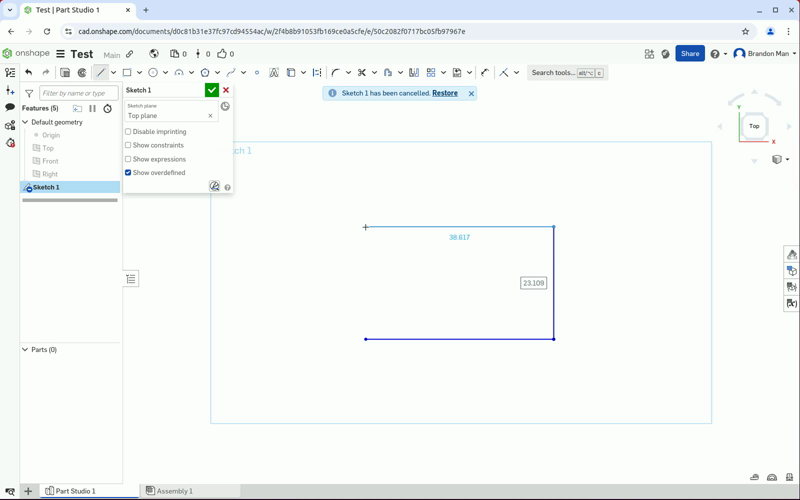
click(365, 226)
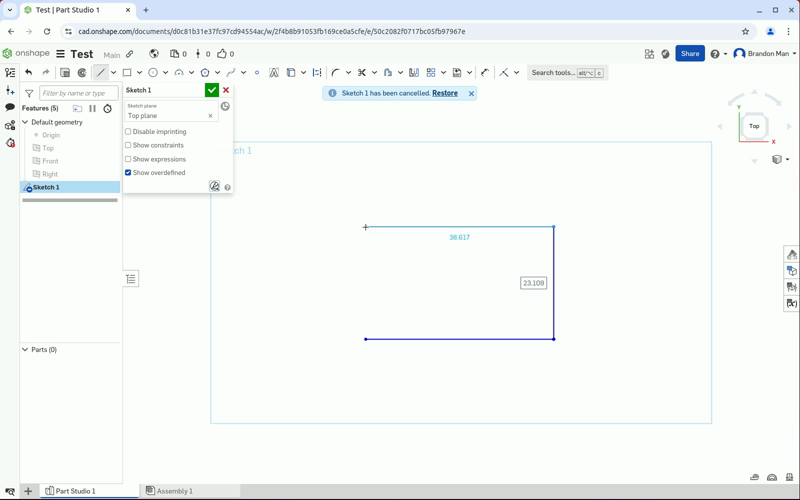
key_up(shift)
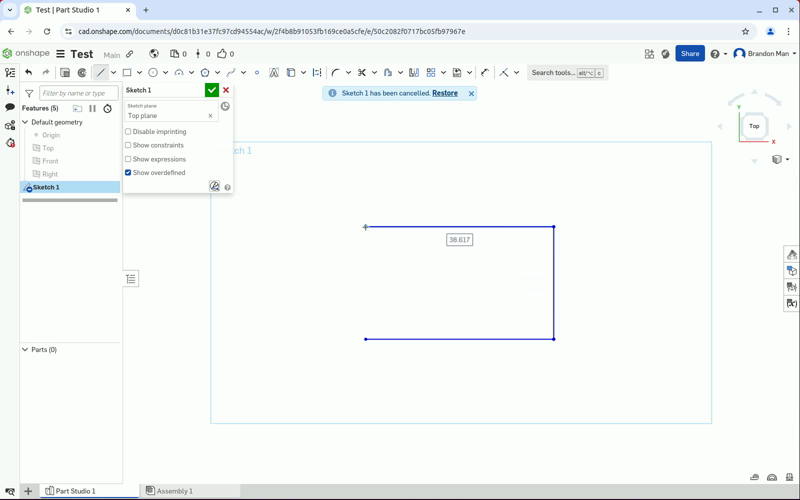
key_down(shift)
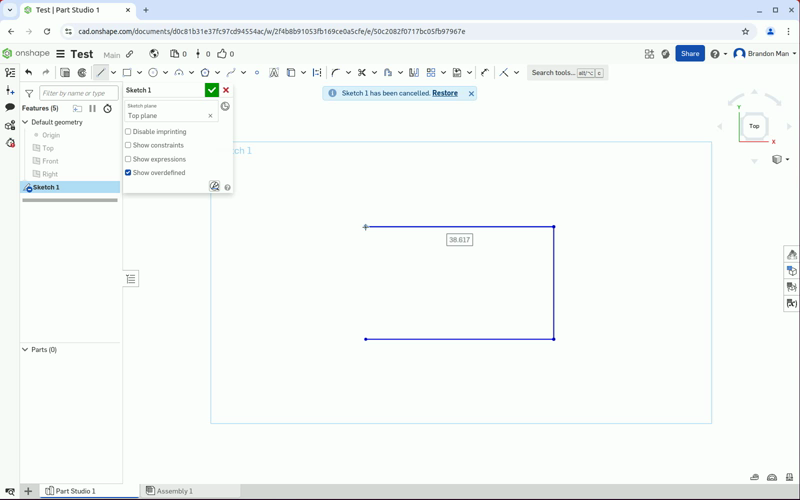
mouse_move(365, 339)
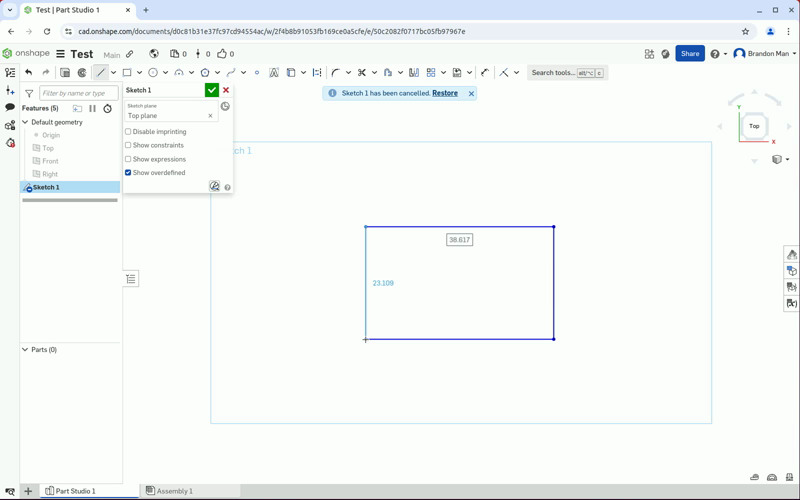
key_up(shift)
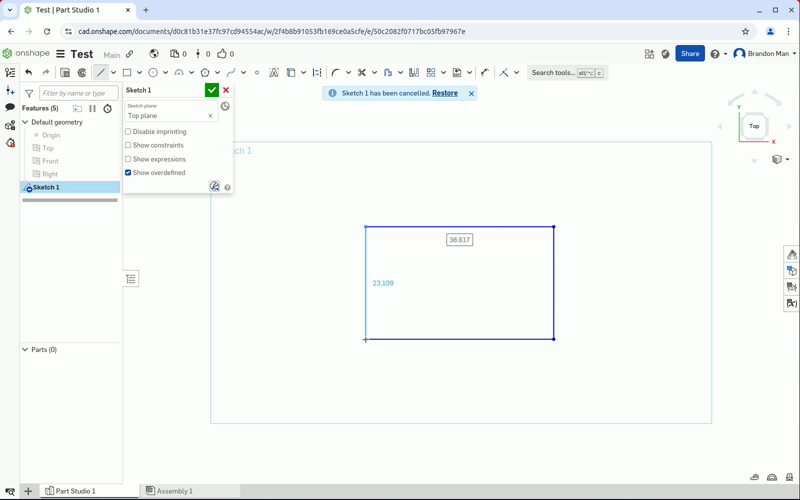
click(365, 339)
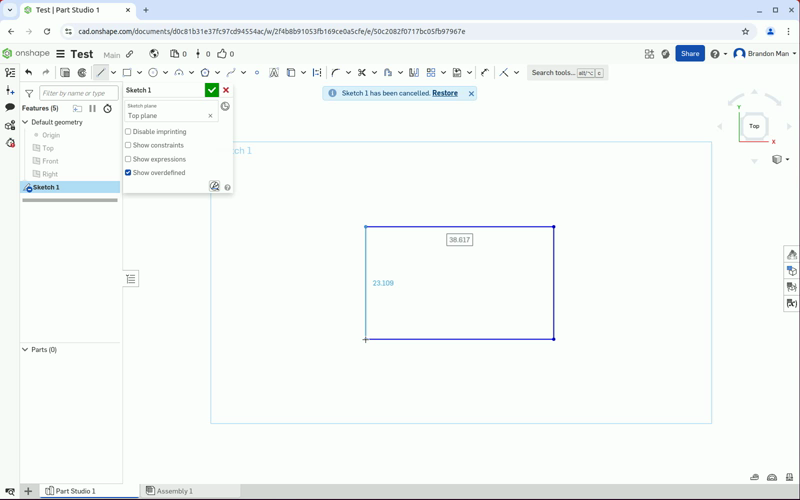
key(esc)
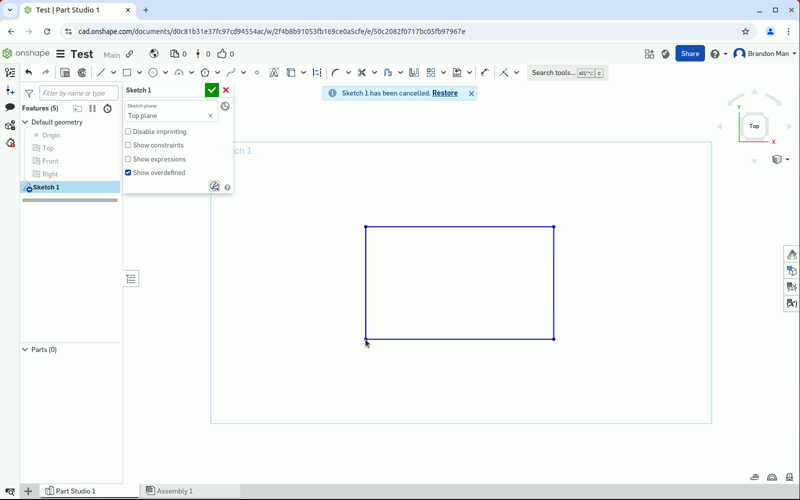
mouse_move(383, 272)
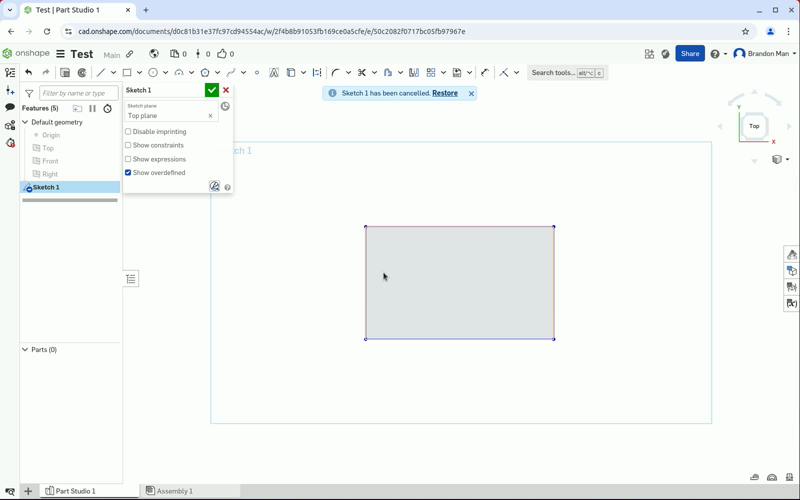
click(383, 272)
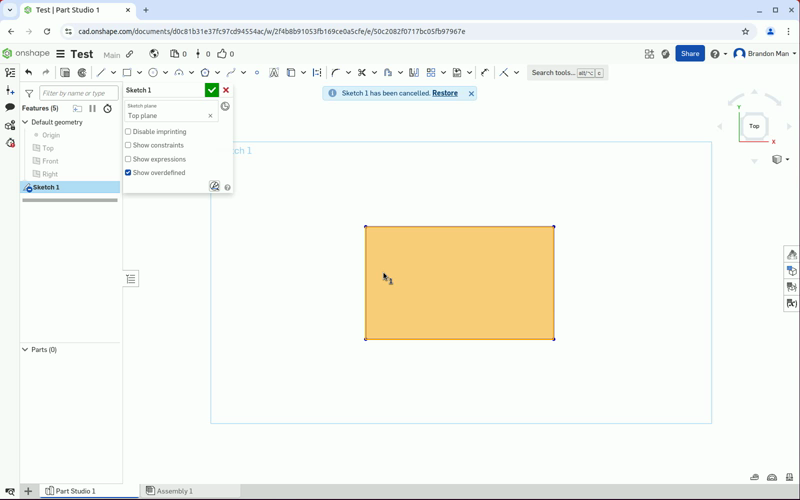
mouse_move(73, 352)
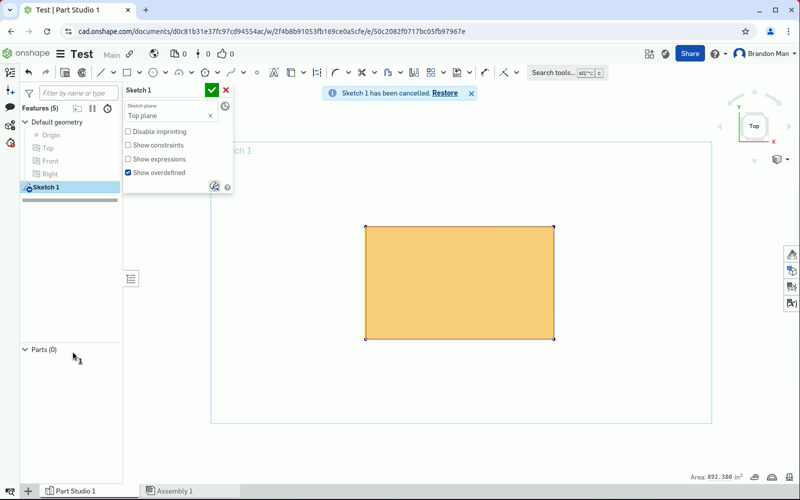
key(shift+y)
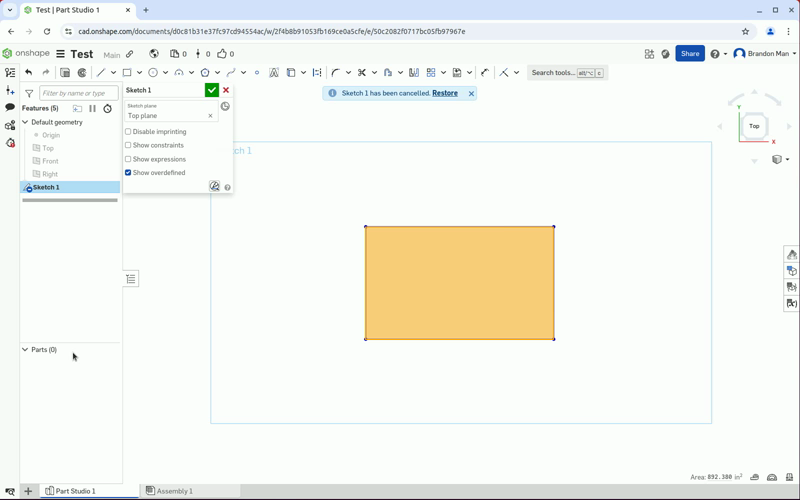
key(shift+e)
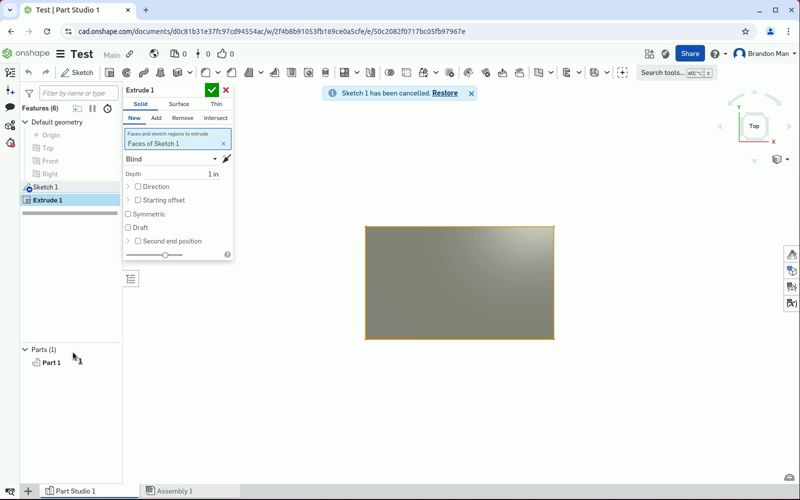
mouse_move(143, 106)
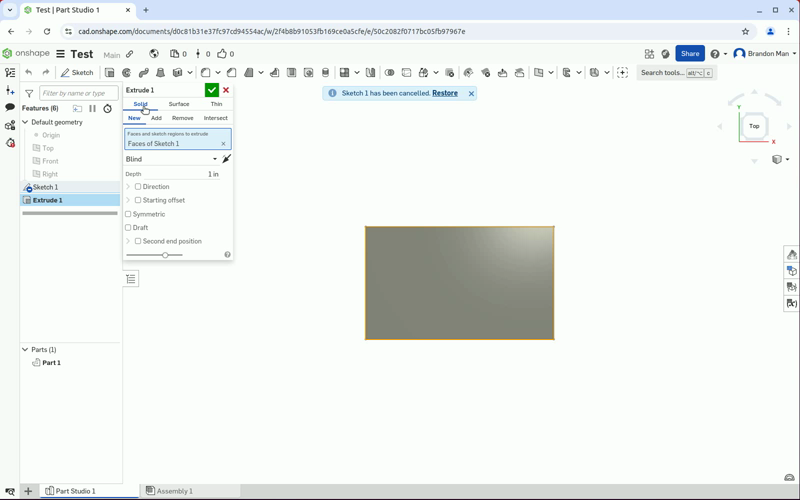
click(143, 106)
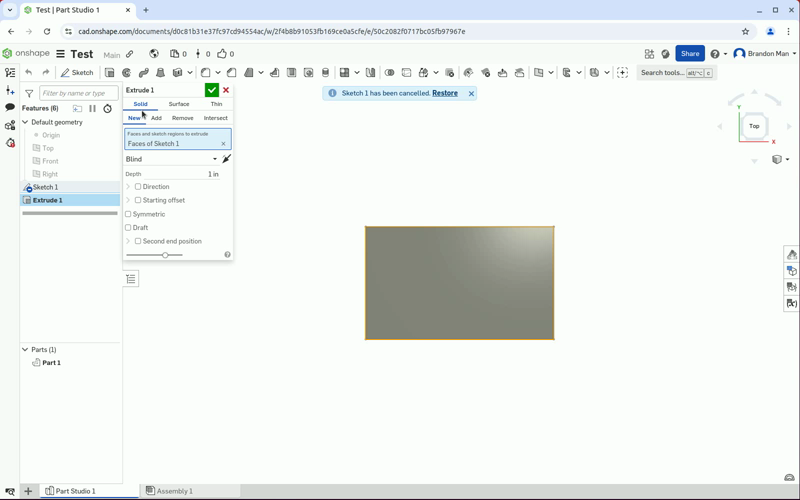
mouse_move(137, 120)
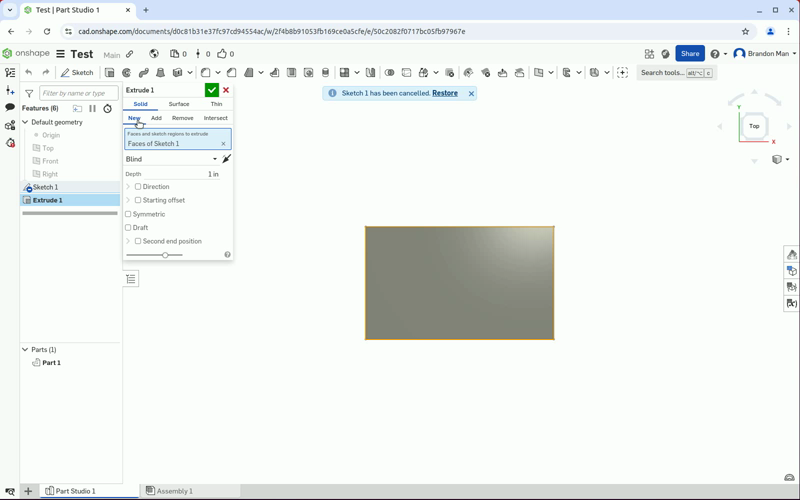
click(137, 120)
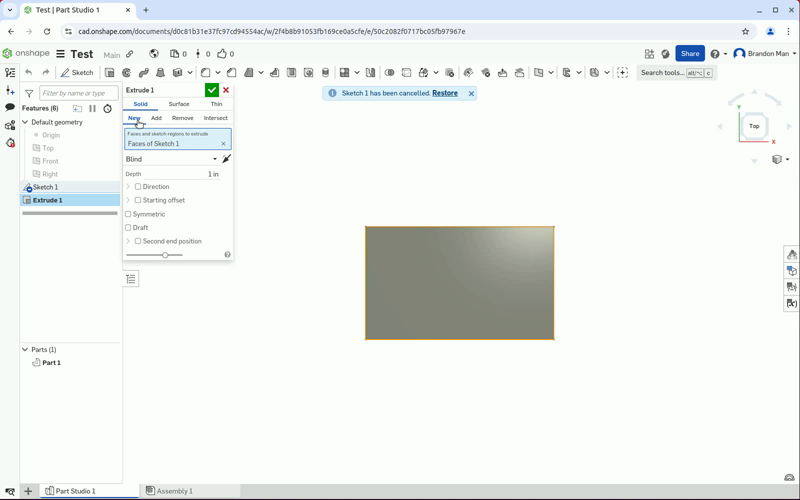
key(tab, 4)
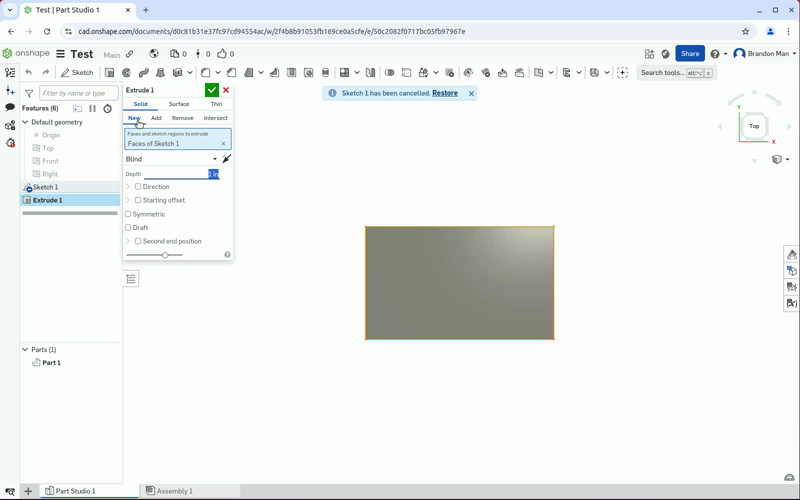
text(7.702)
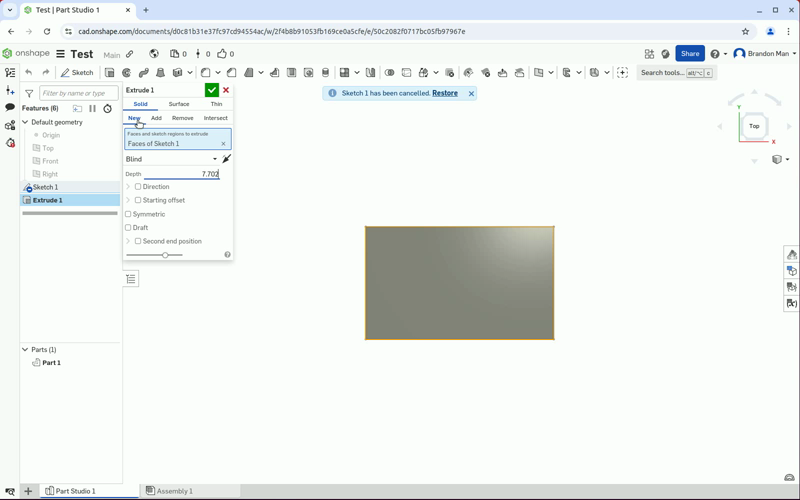
key(tab, 3)
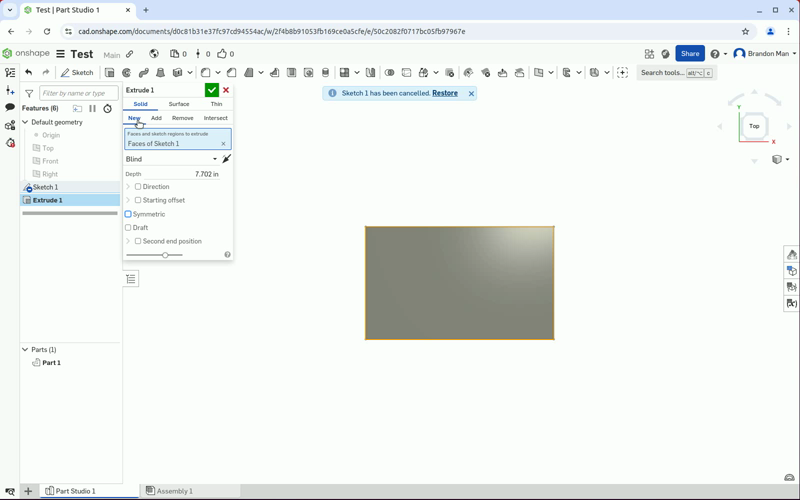
key(space)
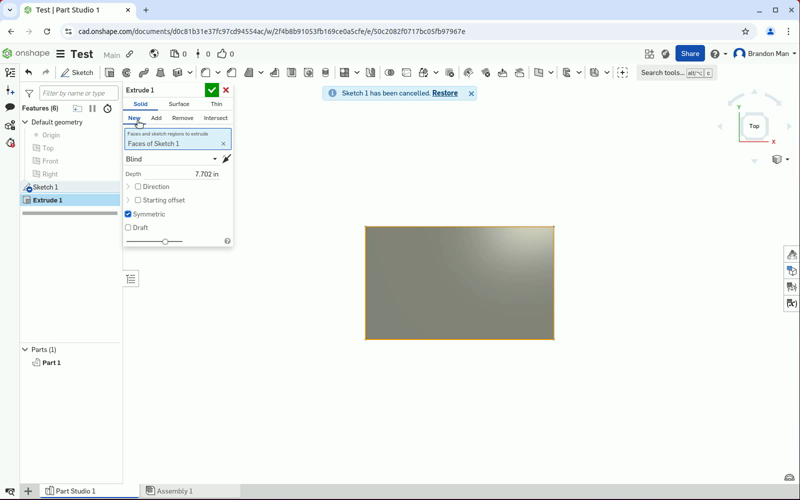
key(enter)
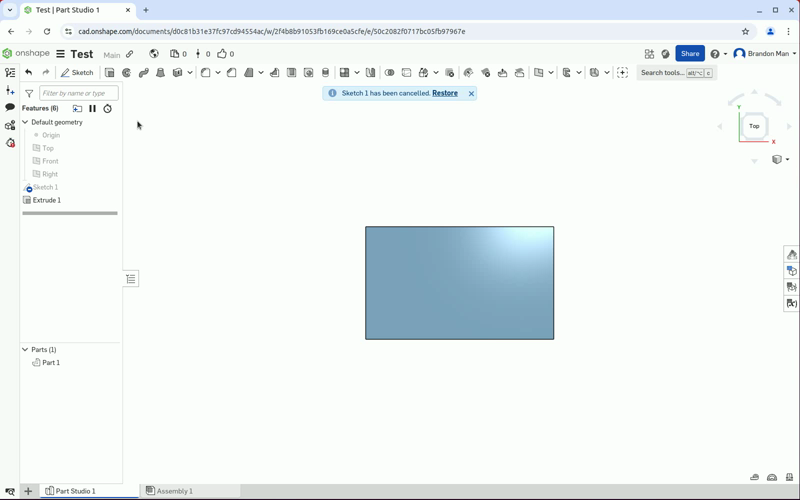
key(shift+h)
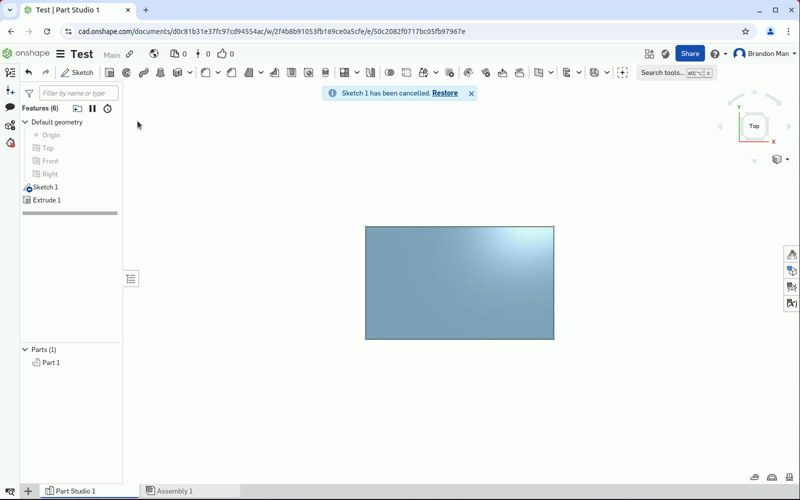
key(shift+h)
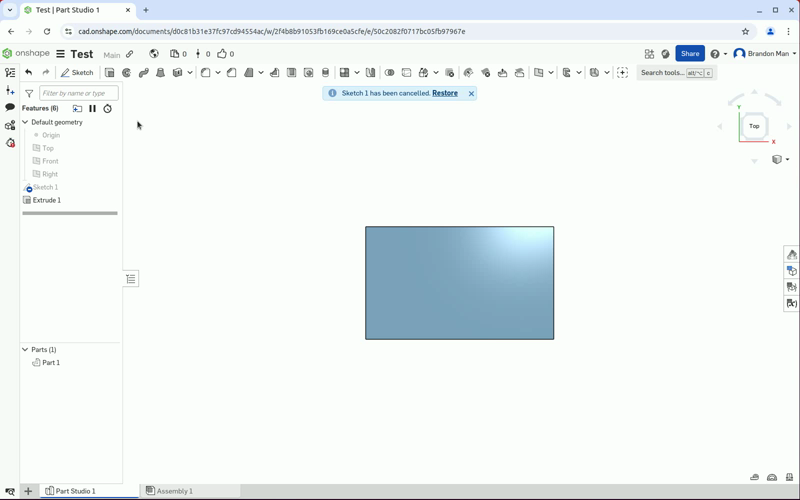
mouse_move(73, 189)
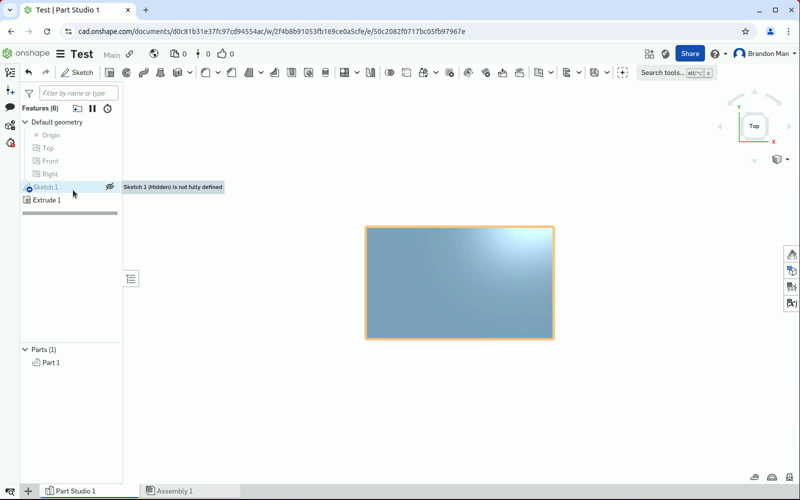
click(73, 189)
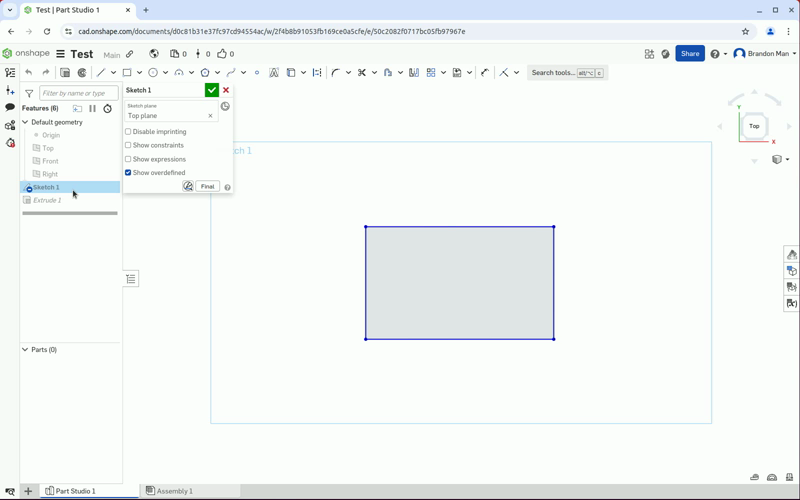
mouse_move(229, 92)
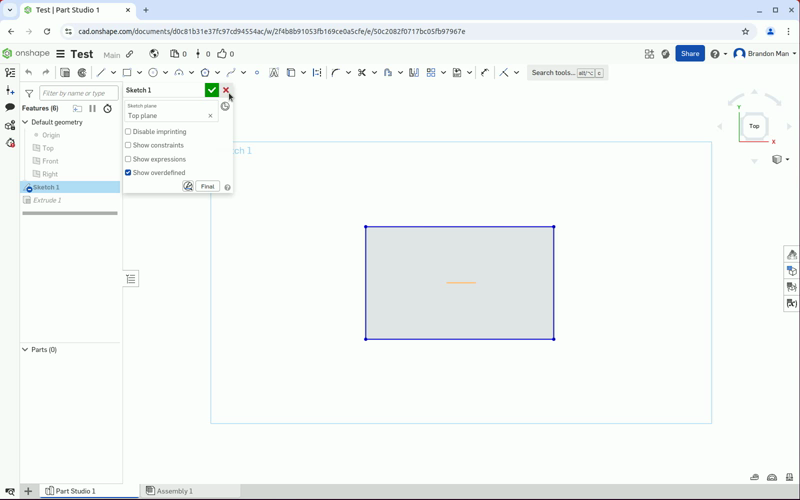
click(229, 92)
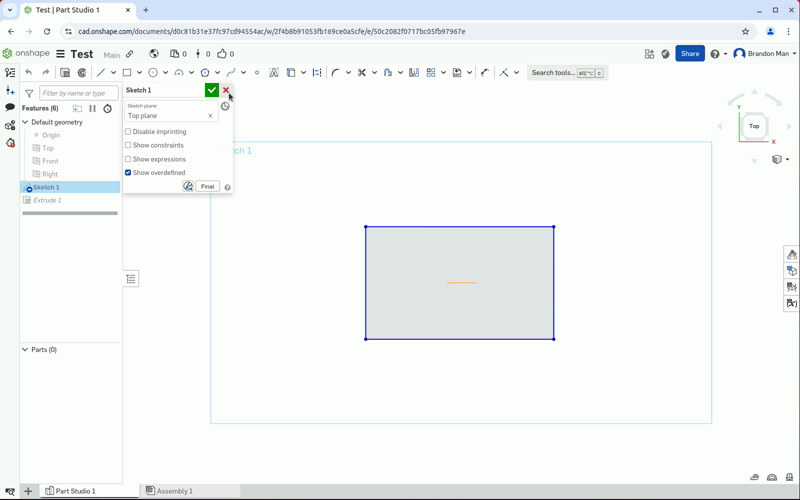
key(shift+s)
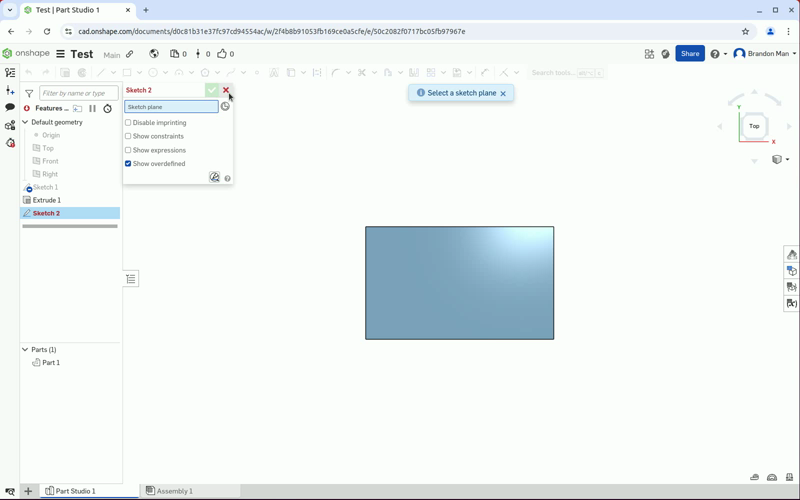
mouse_move(73, 150)
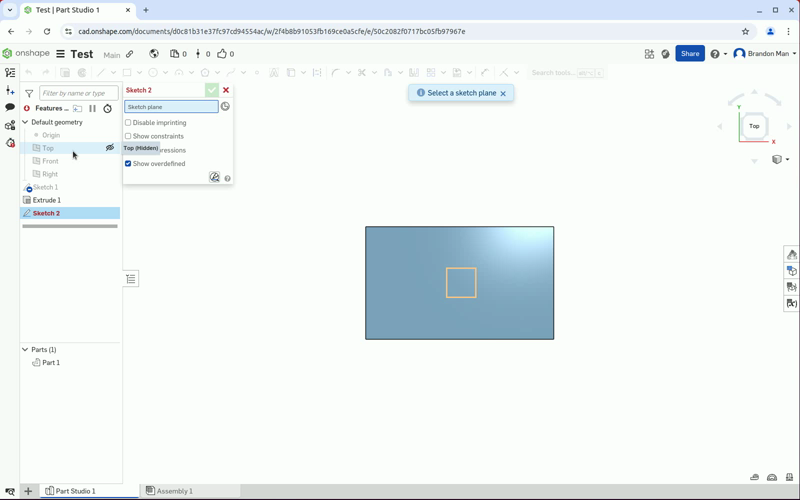
click(73, 150)
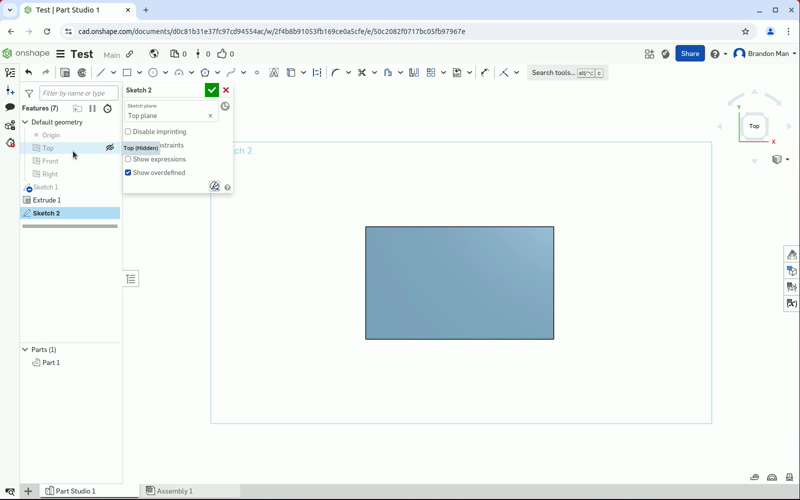
mouse_move(73, 352)
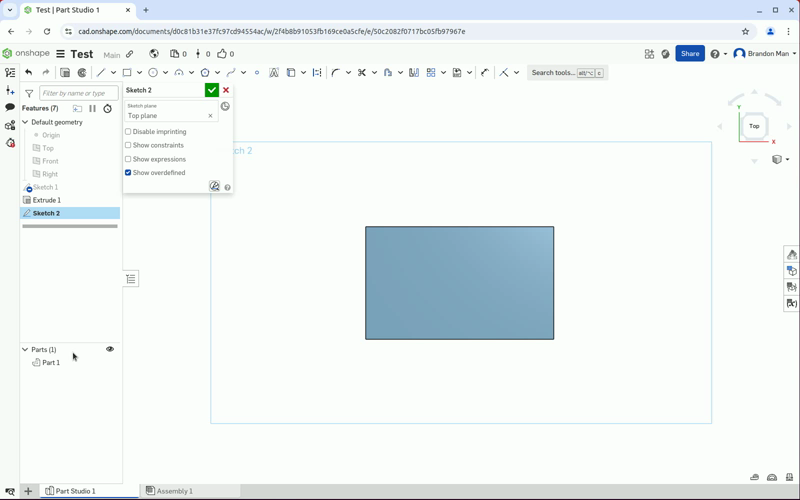
key(y)
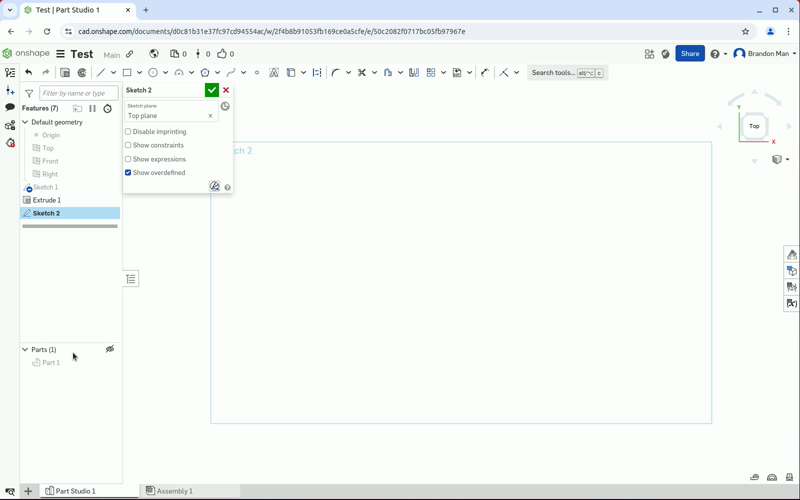
key(l)
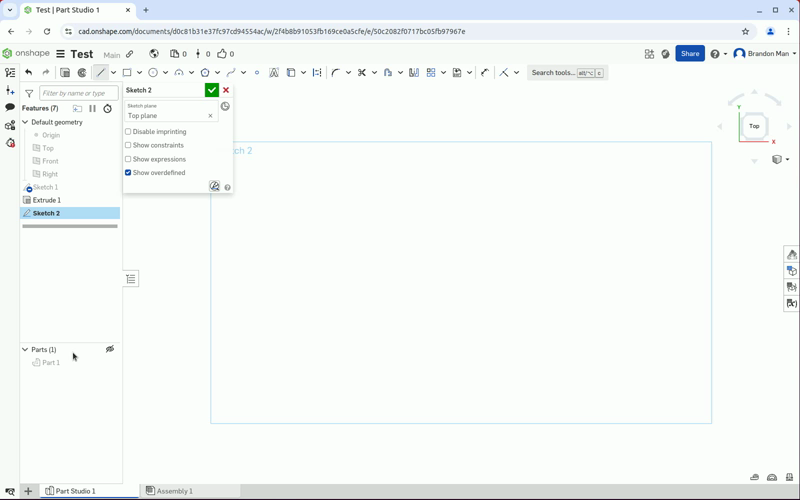
key_down(shift)
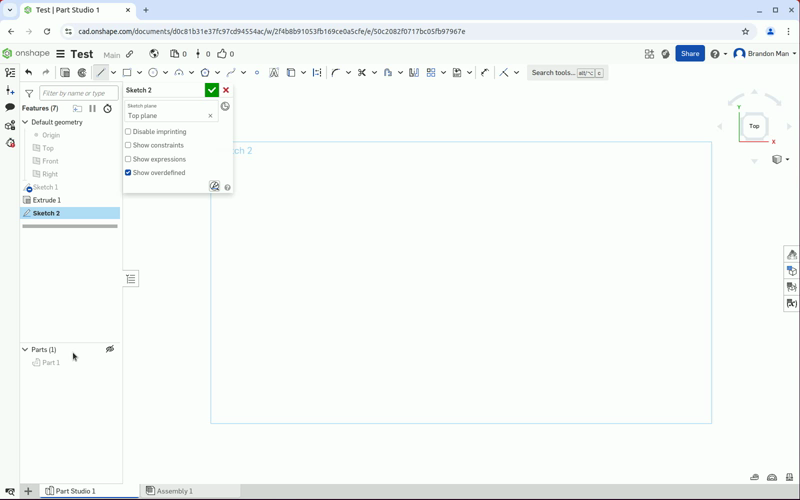
mouse_move(365, 226)
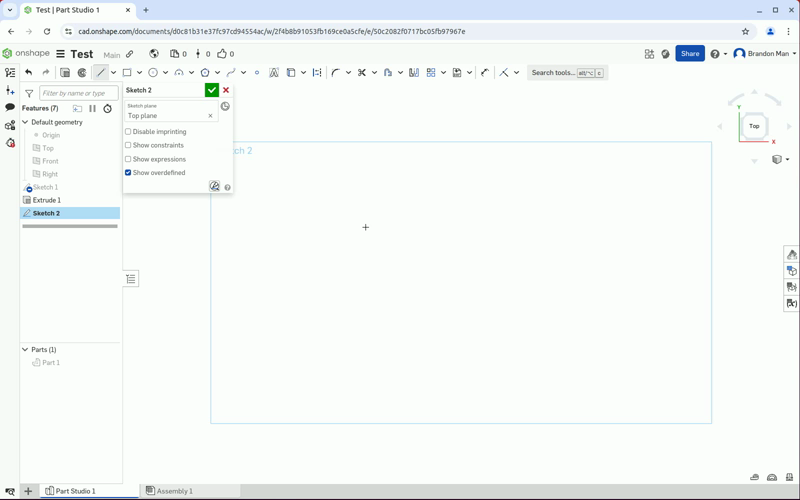
click(365, 226)
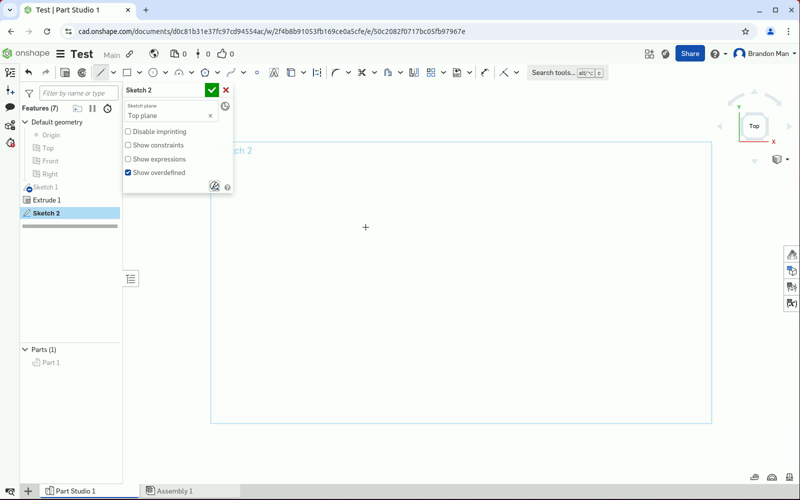
key_up(shift)
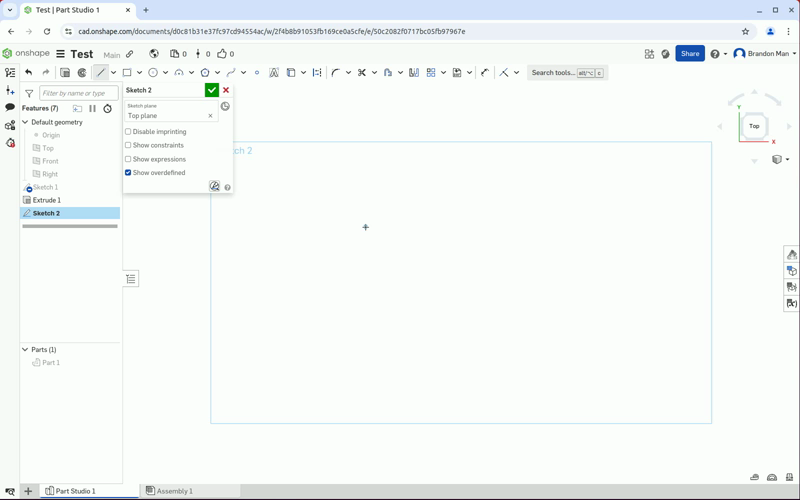
key_down(shift)
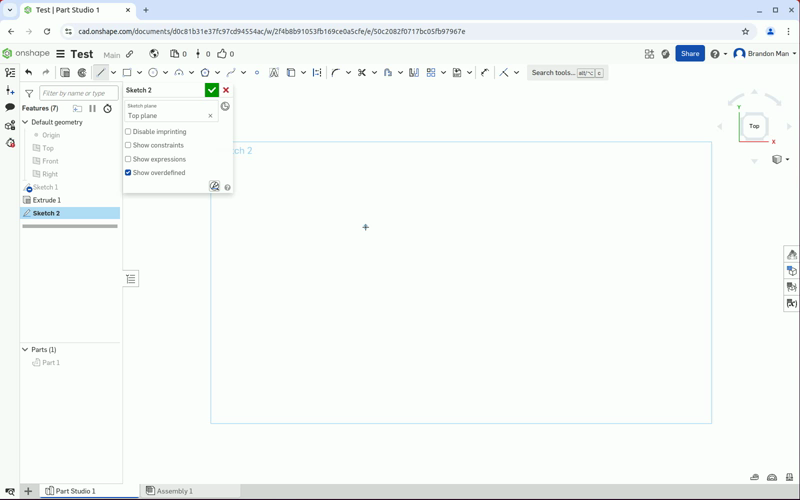
mouse_move(553, 226)
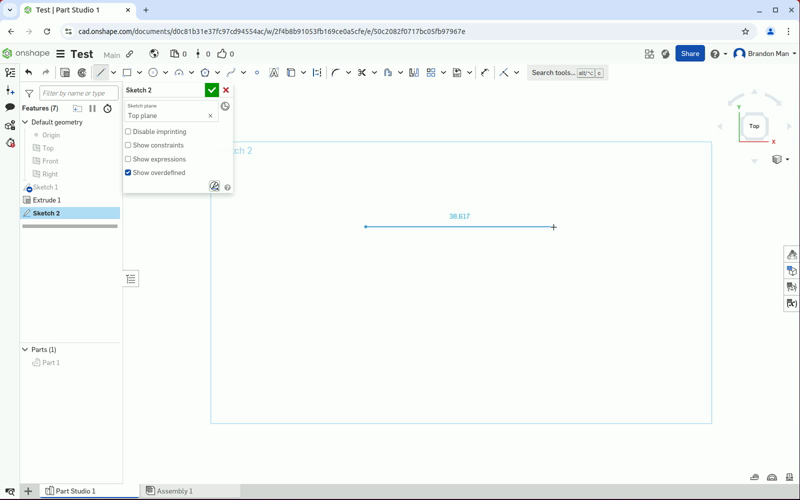
click(553, 226)
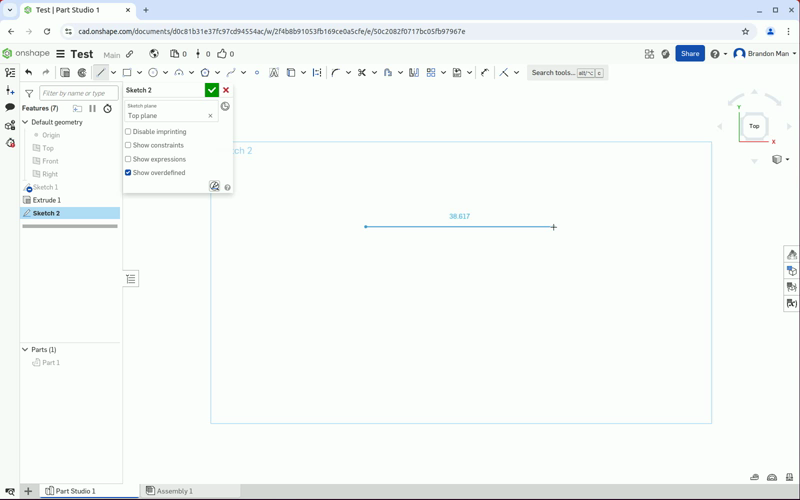
key_up(shift)
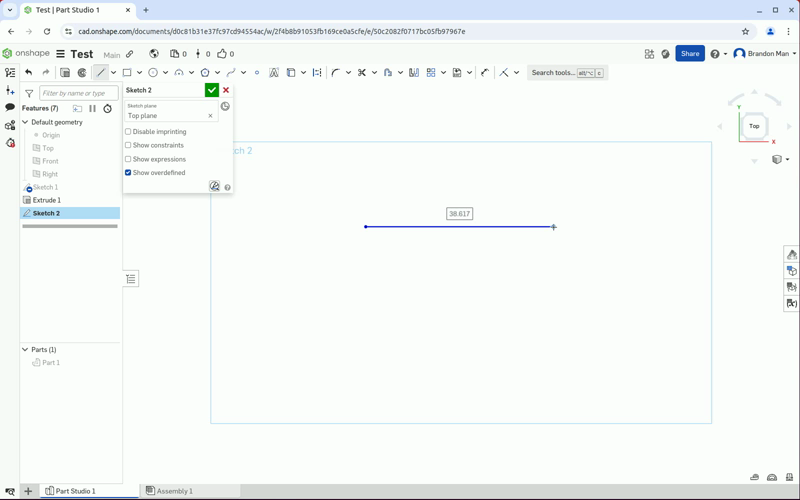
key_down(shift)
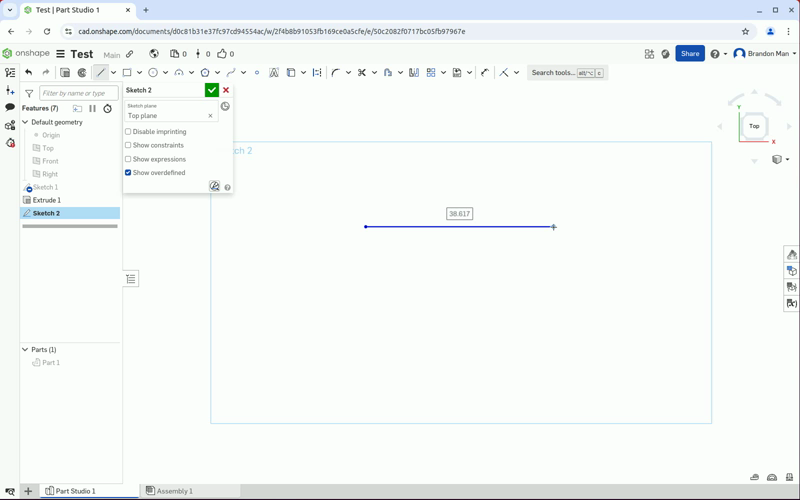
mouse_move(583, 226)
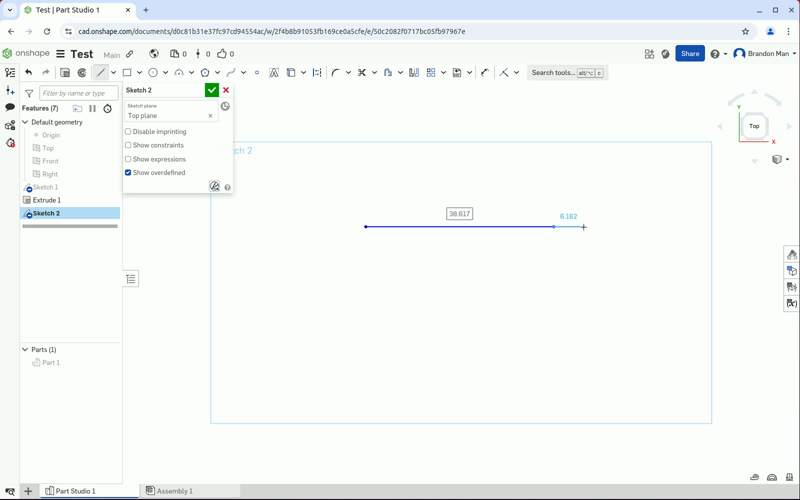
mouse_move(553, 207)
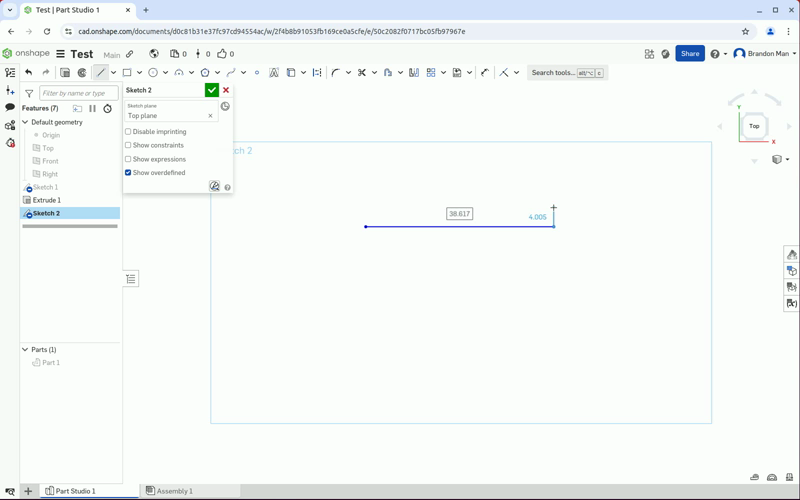
click(553, 207)
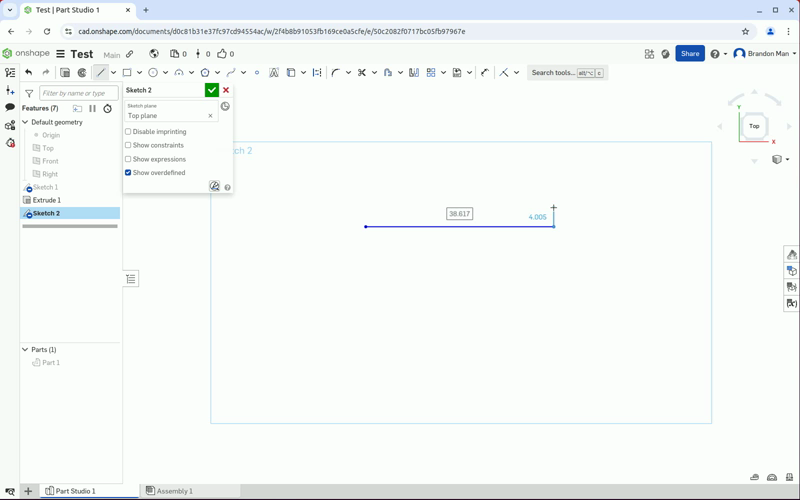
key_up(shift)
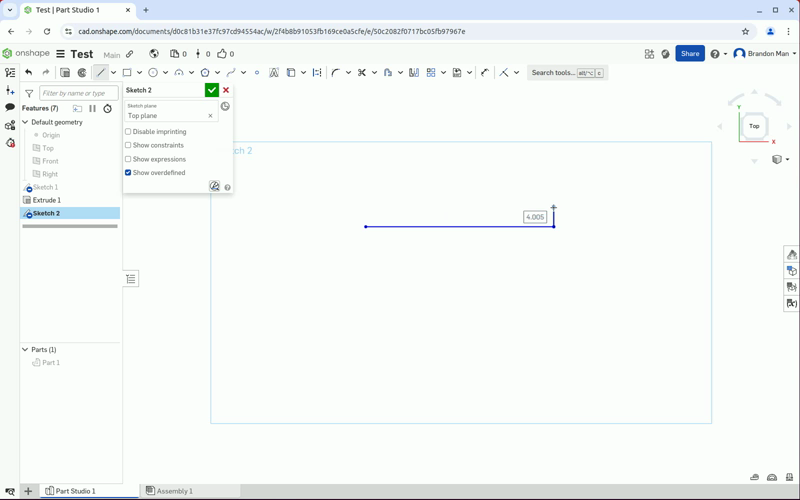
key_down(shift)
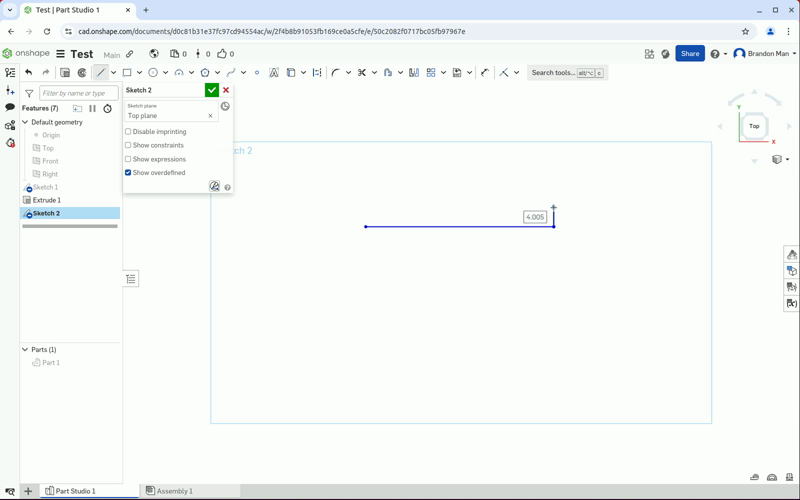
mouse_move(365, 207)
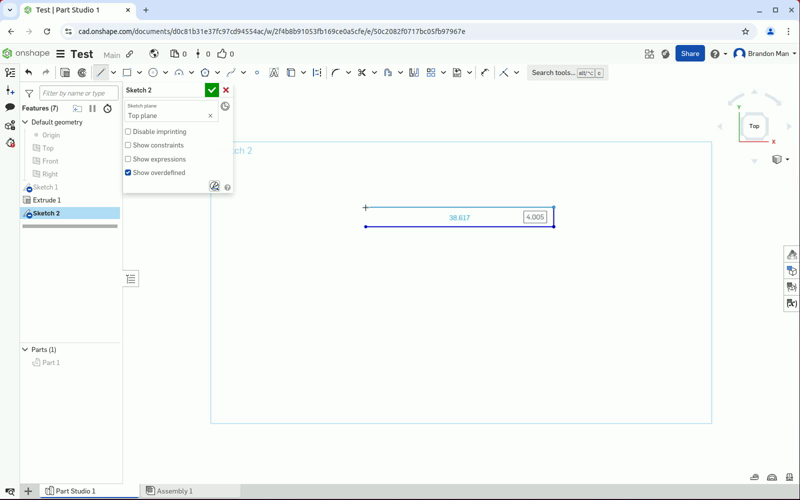
click(365, 207)
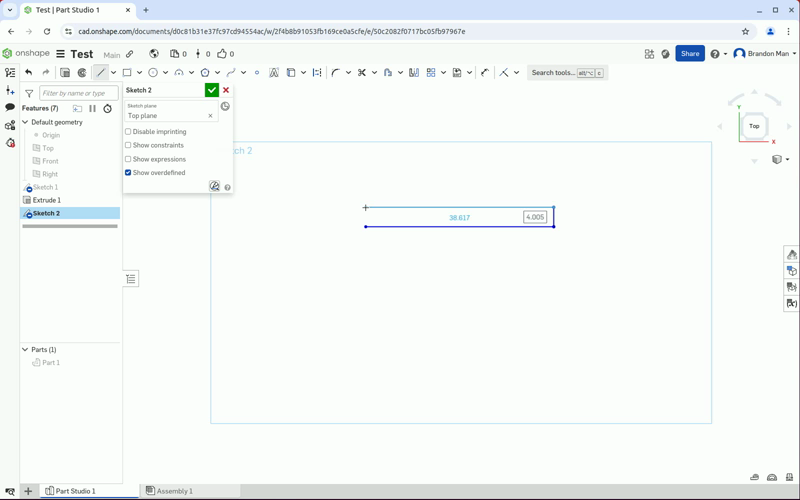
key_up(shift)
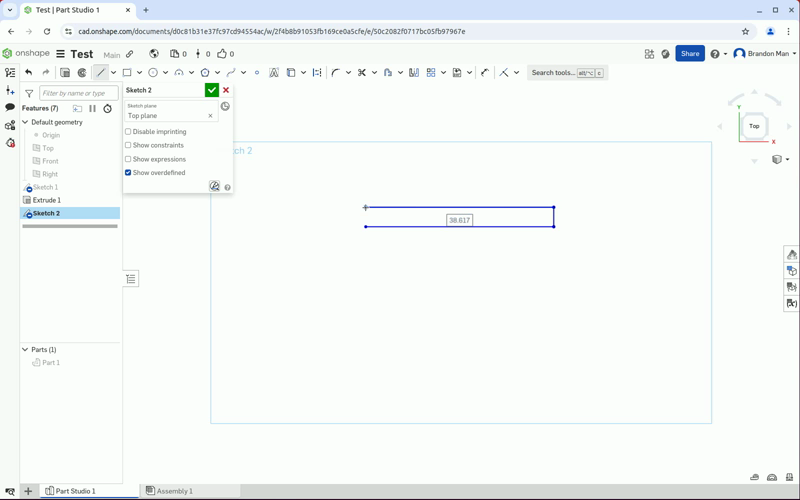
mouse_move(395, 207)
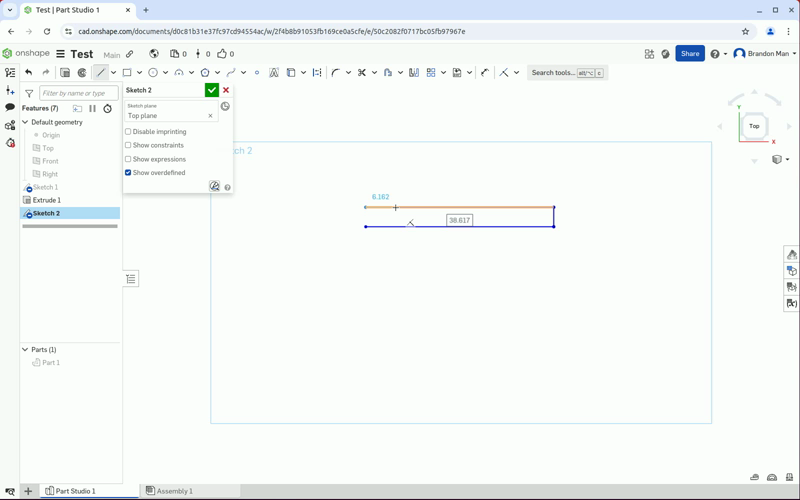
key_down(shift)
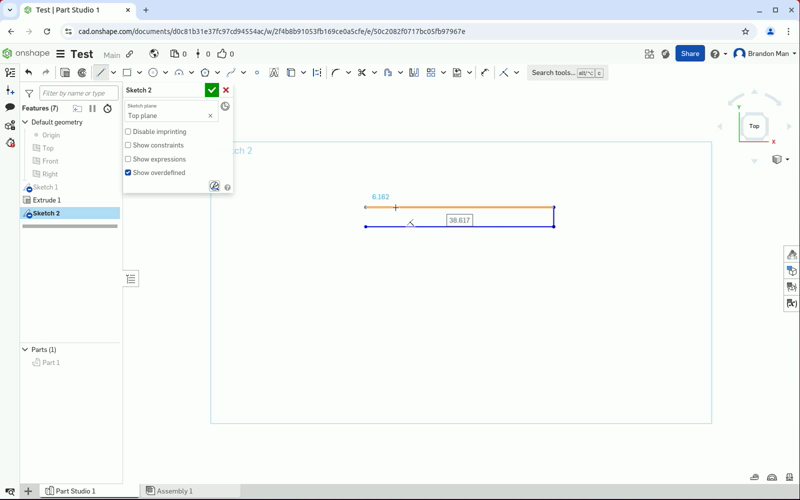
mouse_move(365, 226)
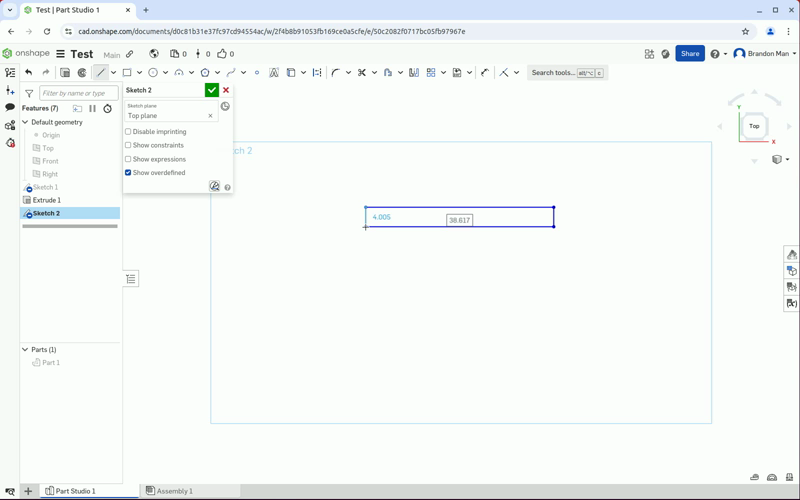
key_up(shift)
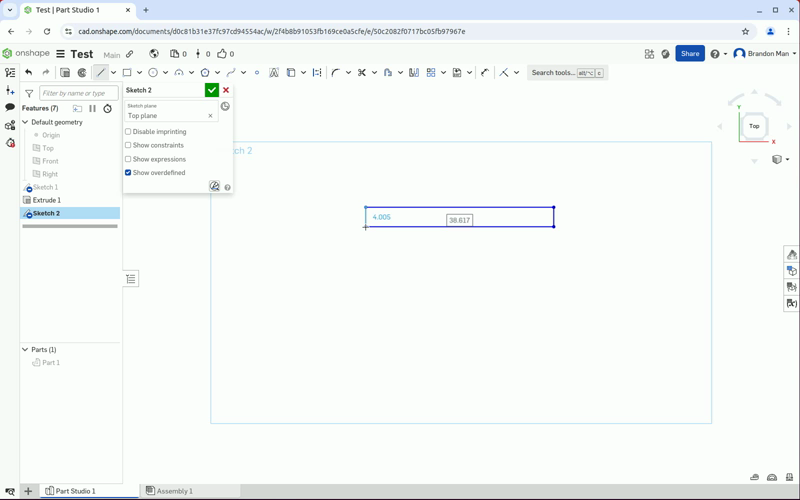
click(365, 226)
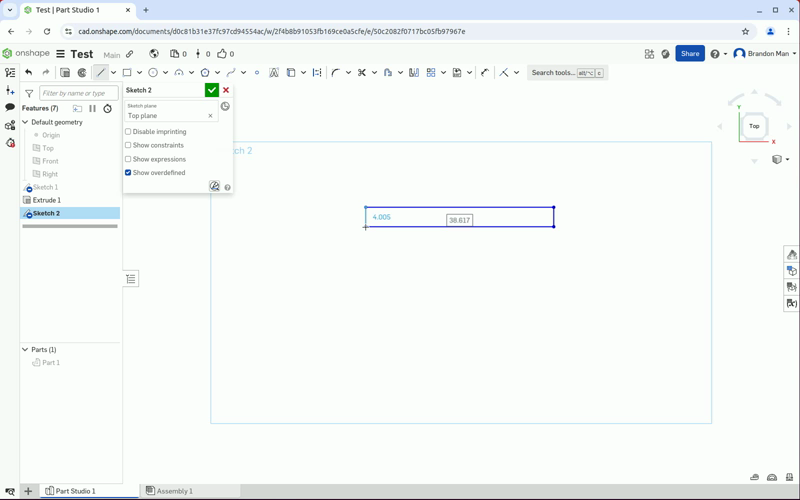
key(esc)
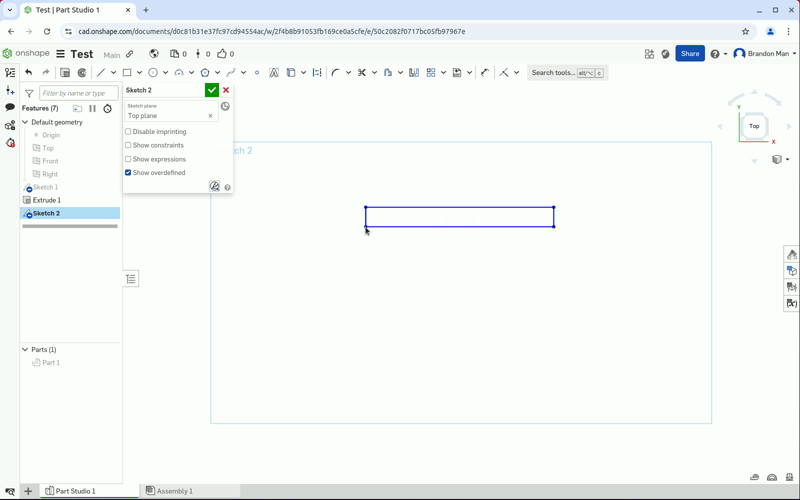
mouse_move(421, 219)
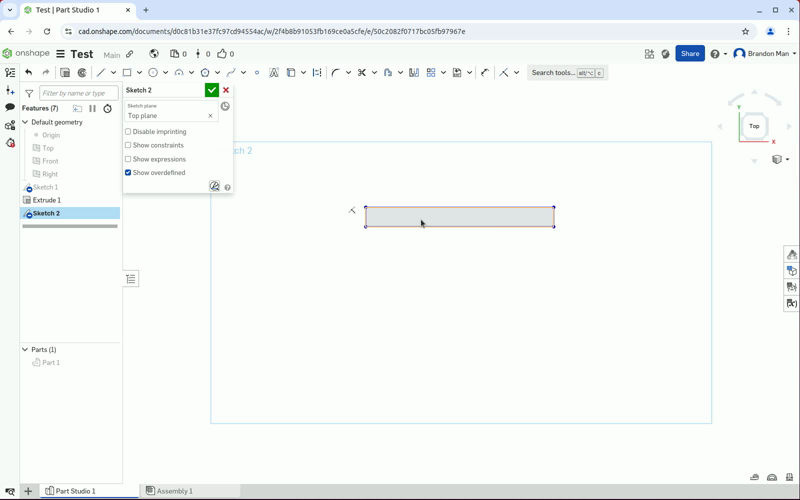
click(421, 219)
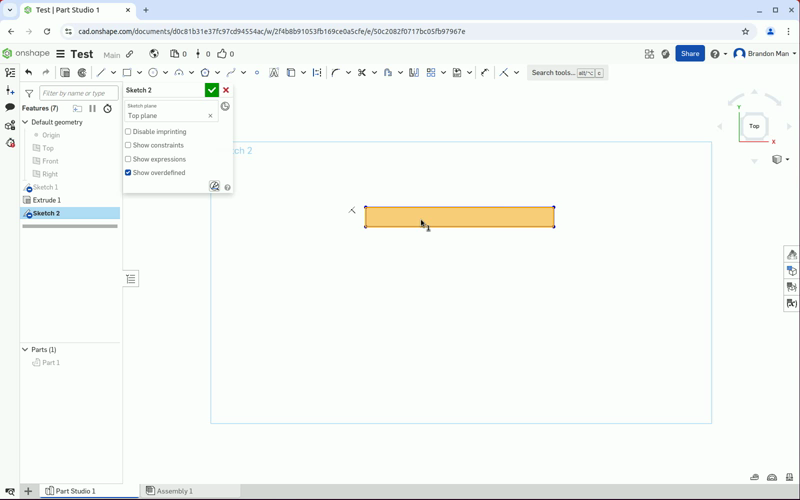
mouse_move(73, 352)
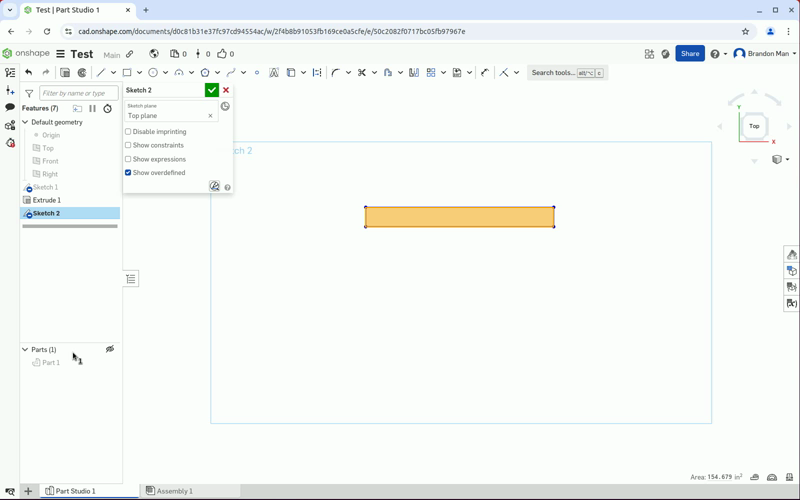
key(shift+y)
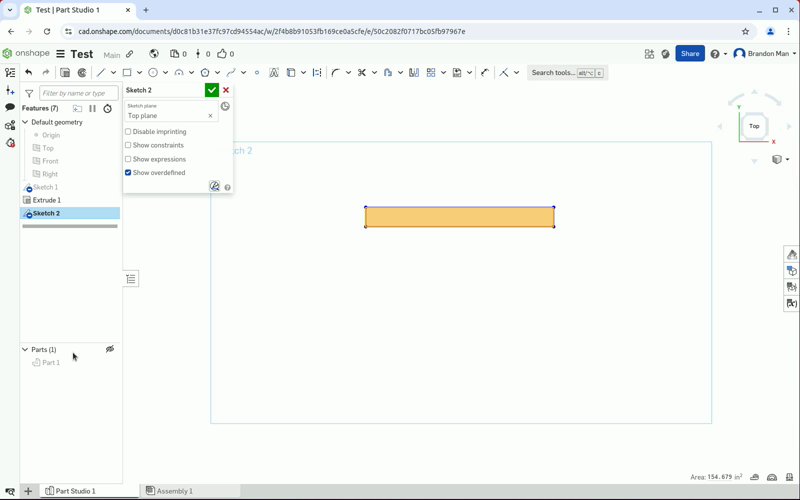
key(shift+e)
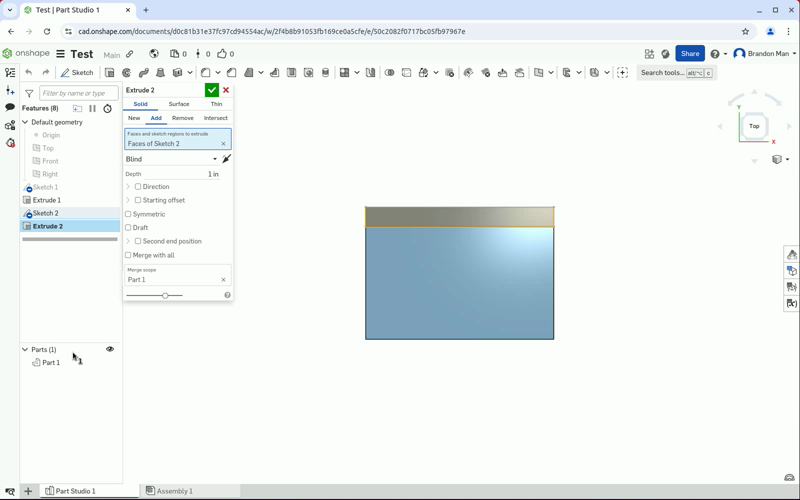
mouse_move(143, 106)
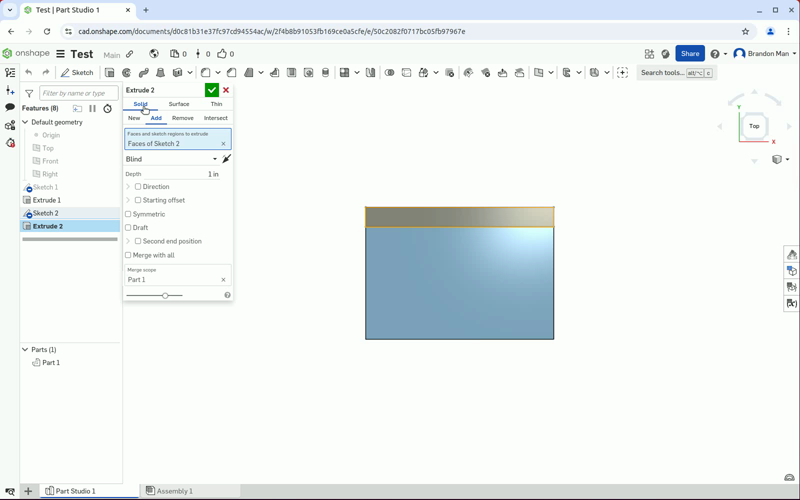
click(143, 106)
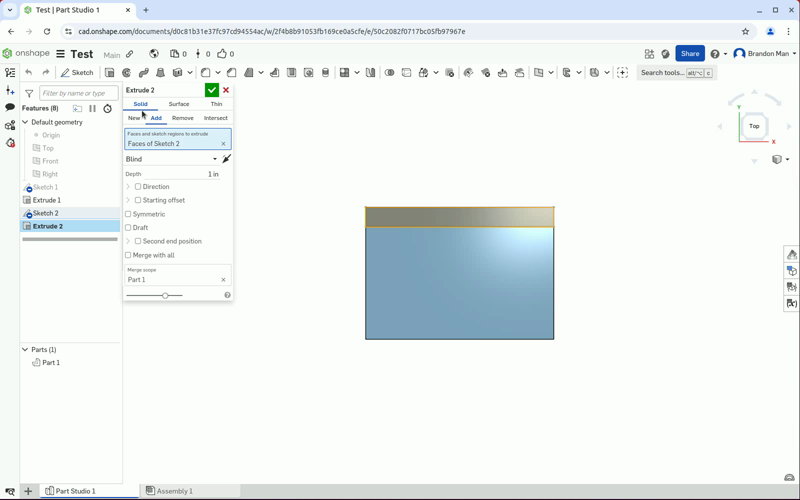
mouse_move(137, 120)
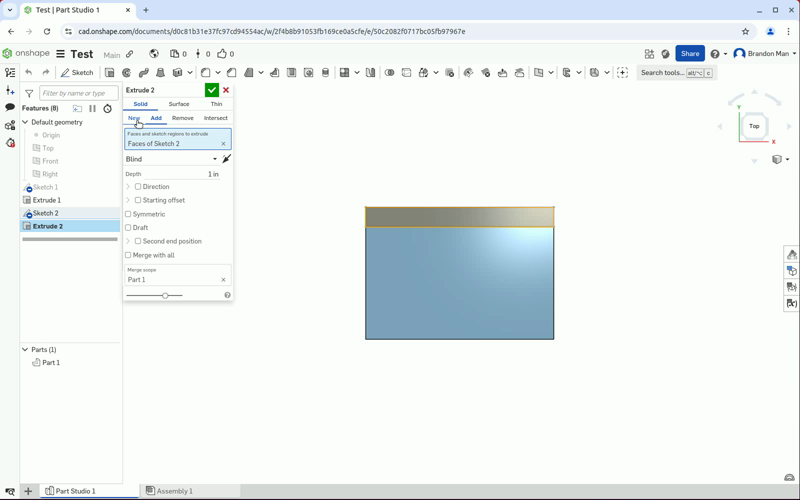
click(137, 120)
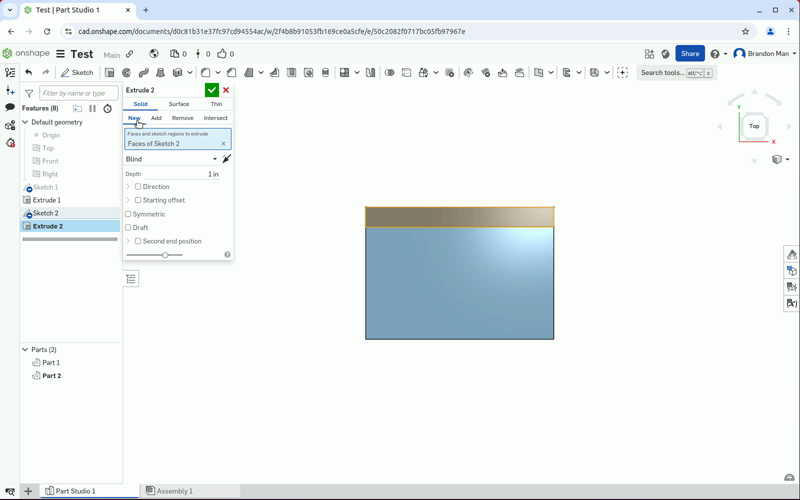
key(tab, 4)
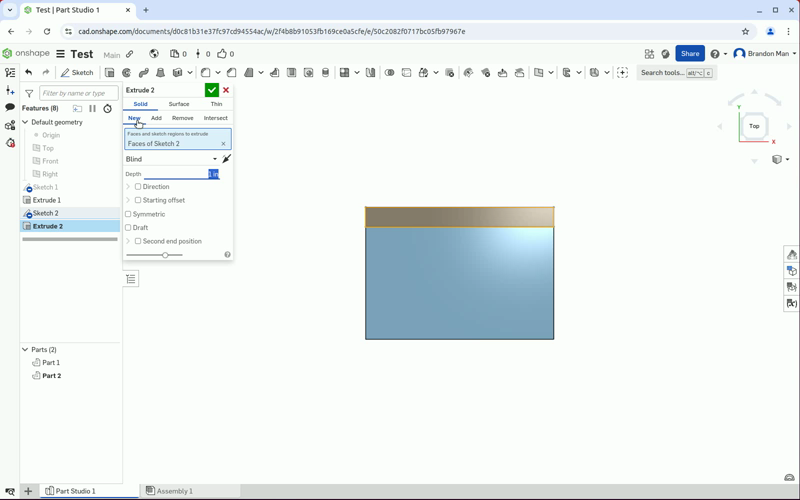
text(23.108)
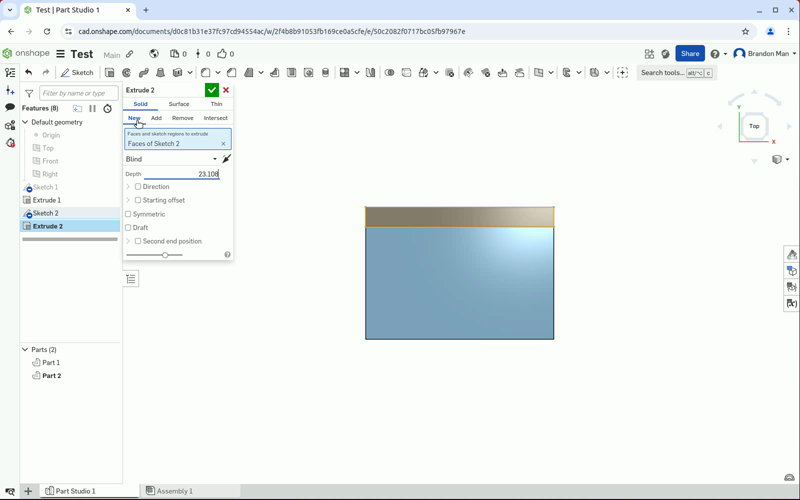
key(enter)
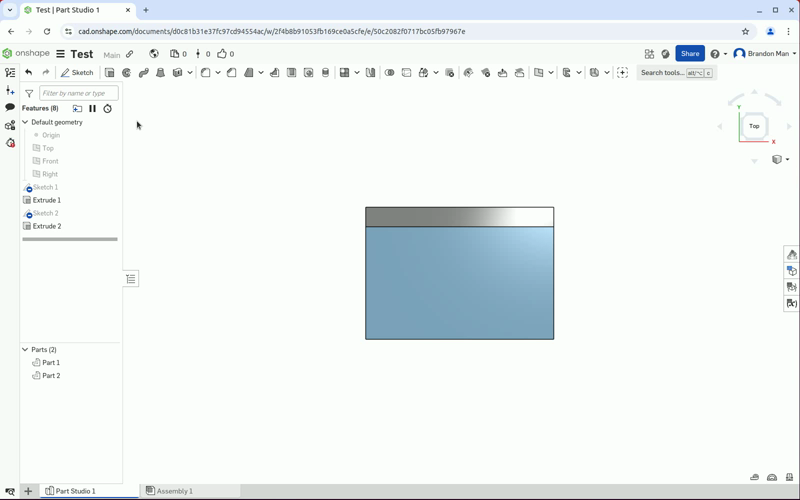
key(shift+h)
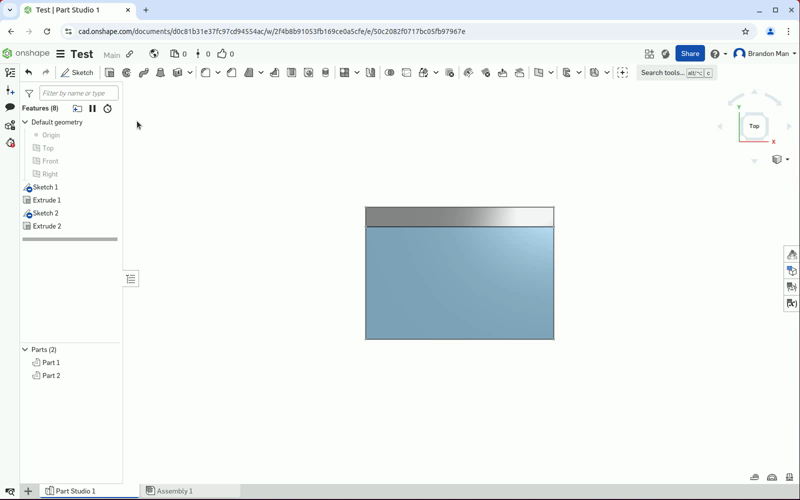
key(shift+h)
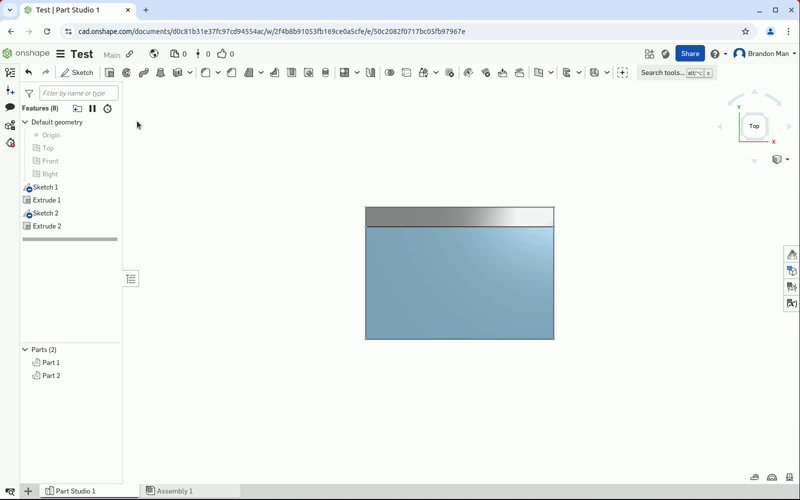
key(shift+7)
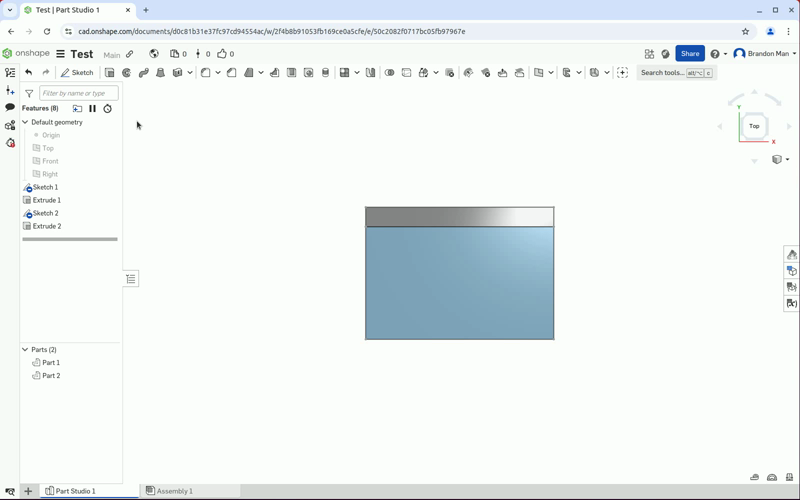
key(up, 3)
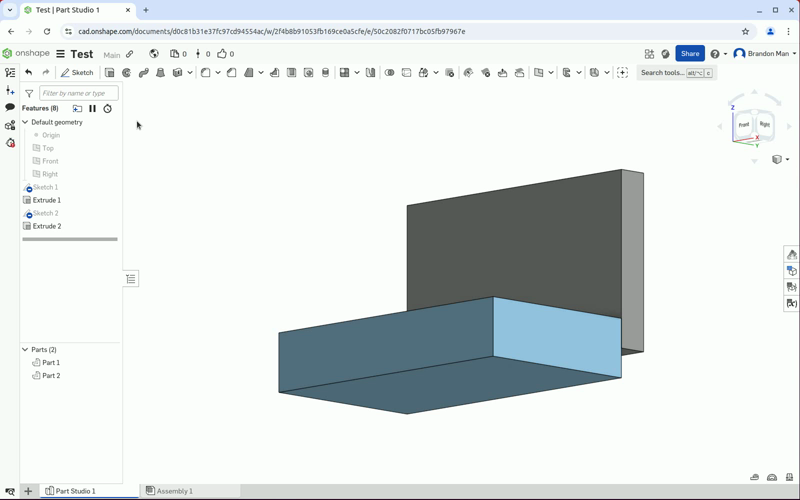
key(left, 3)
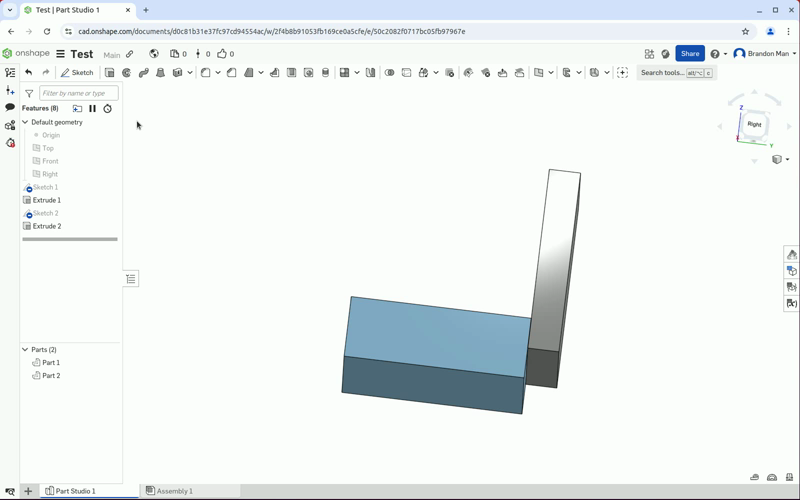
key(right, 3)
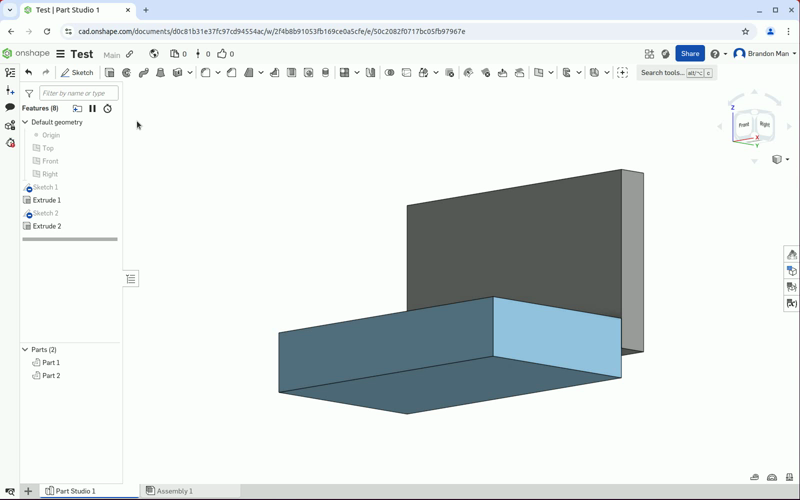
key(down, 3)
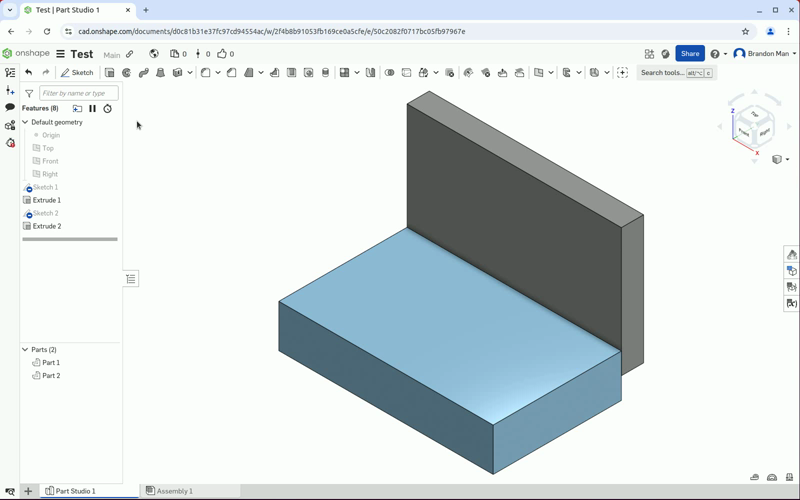
mouse_move(73, 189)
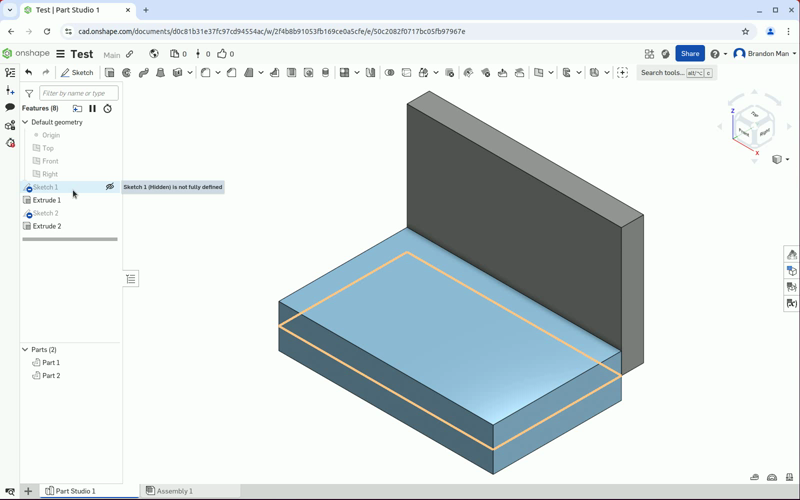
click(73, 189)